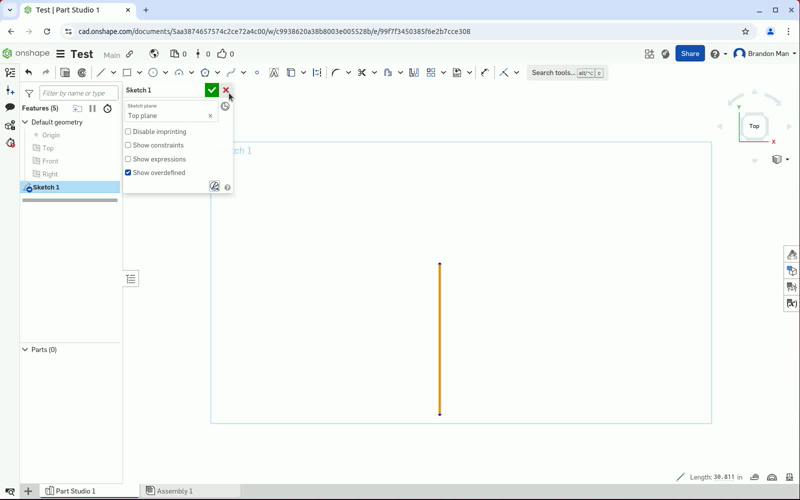
key(shift+h)
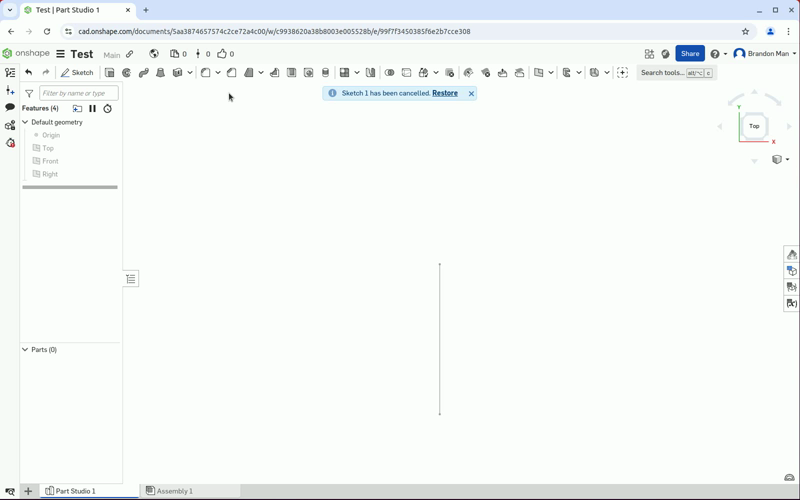
mouse_move(73, 352)
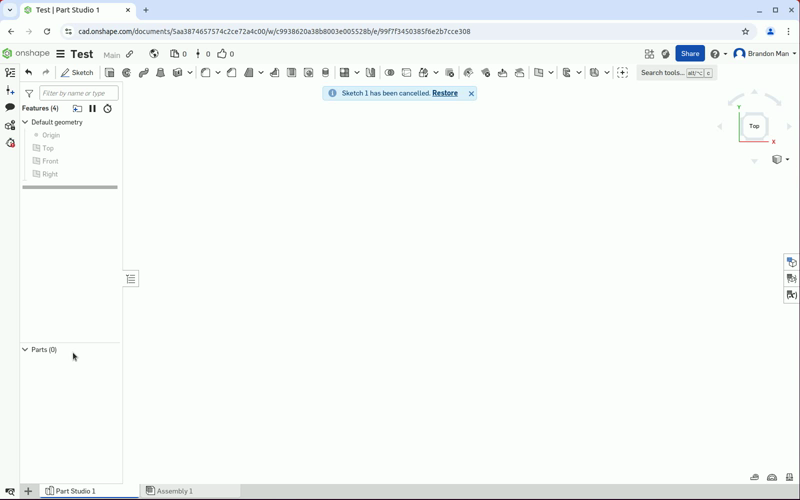
key(y)
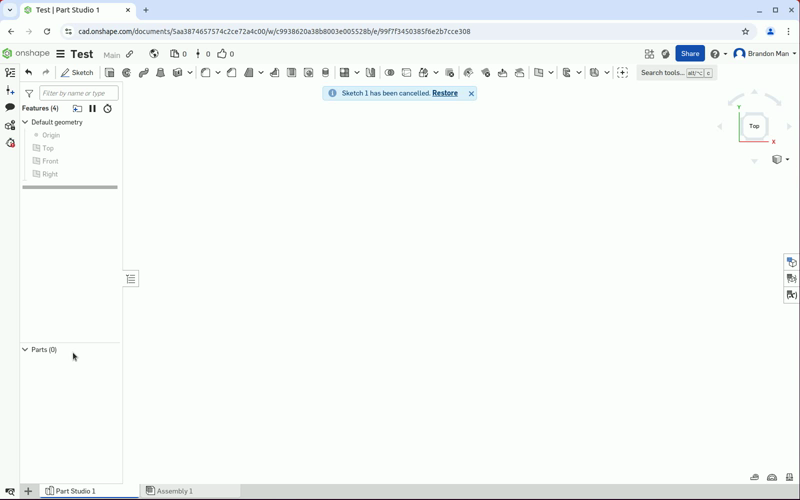
key(shift+p)
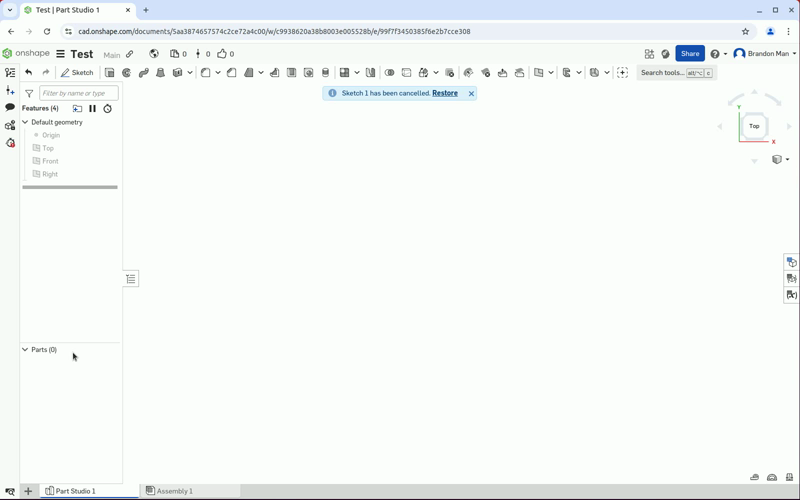
key(space)
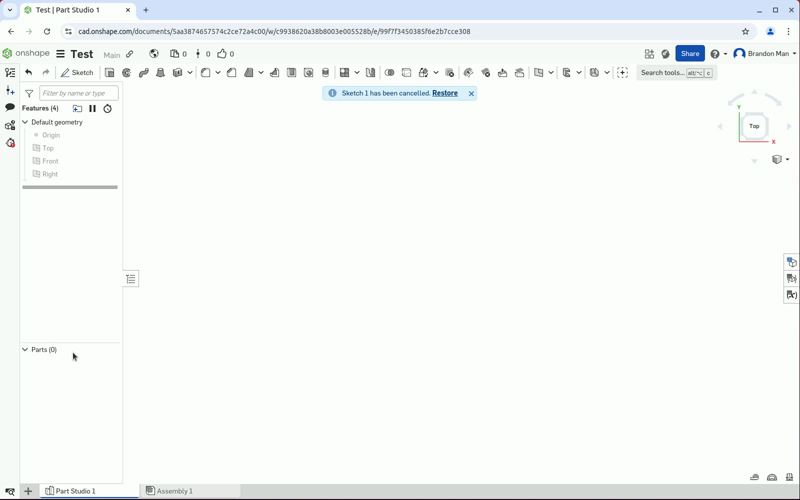
key_down(shift)
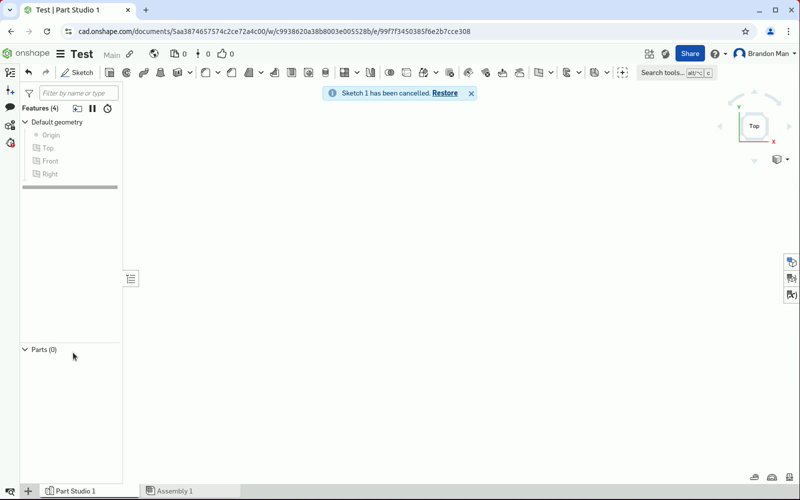
key(up)
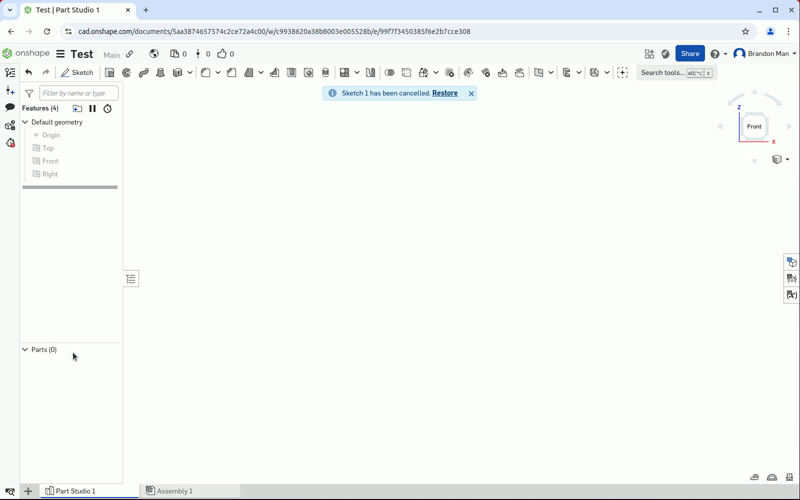
key_up(shift)
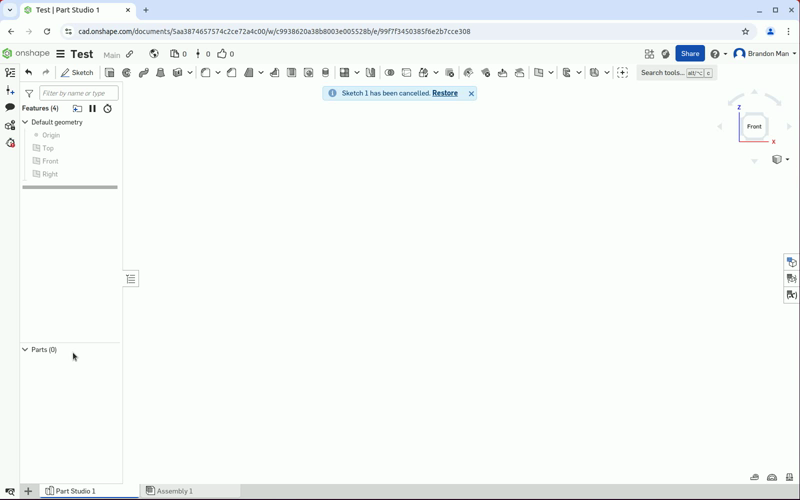
mouse_move(73, 352)
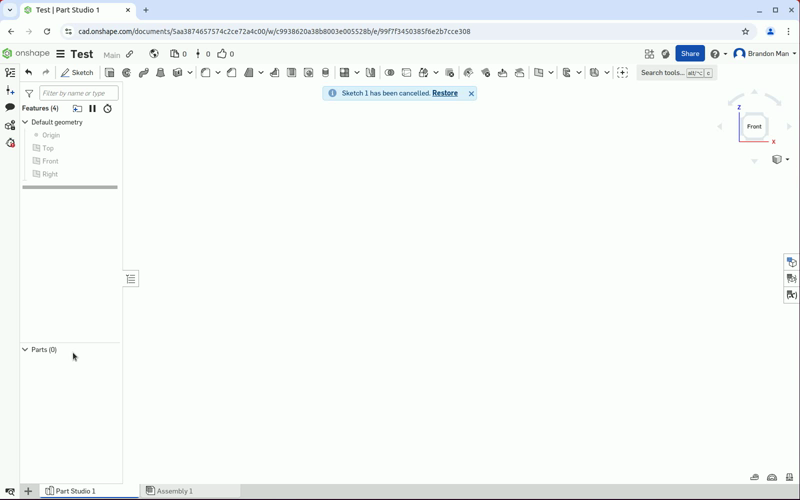
key(shift+y)
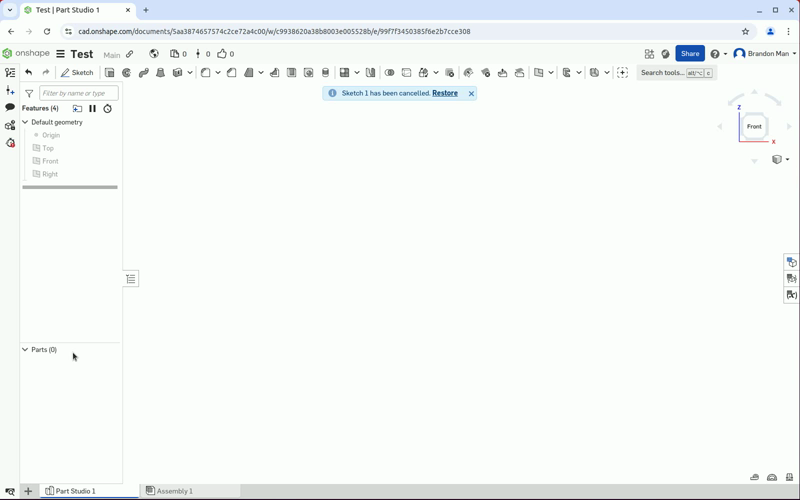
key(shift+s)
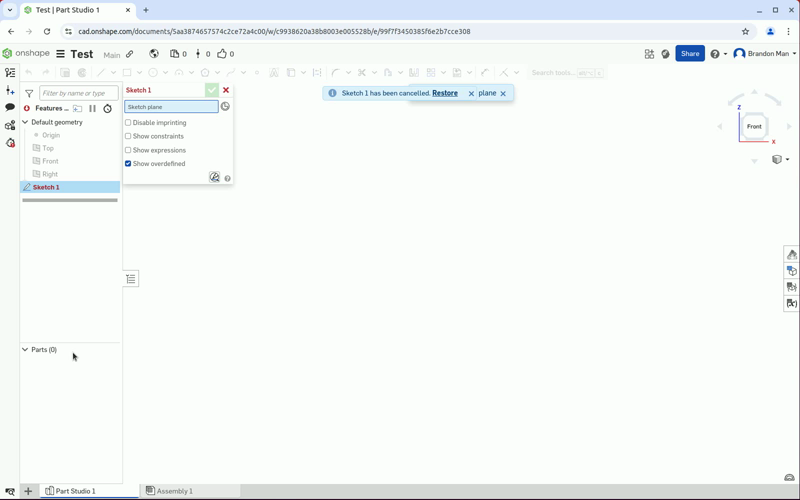
mouse_move(73, 163)
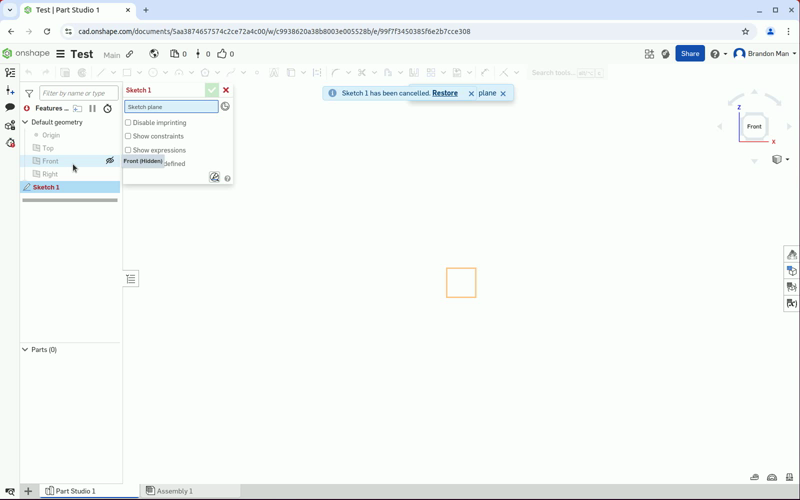
click(73, 163)
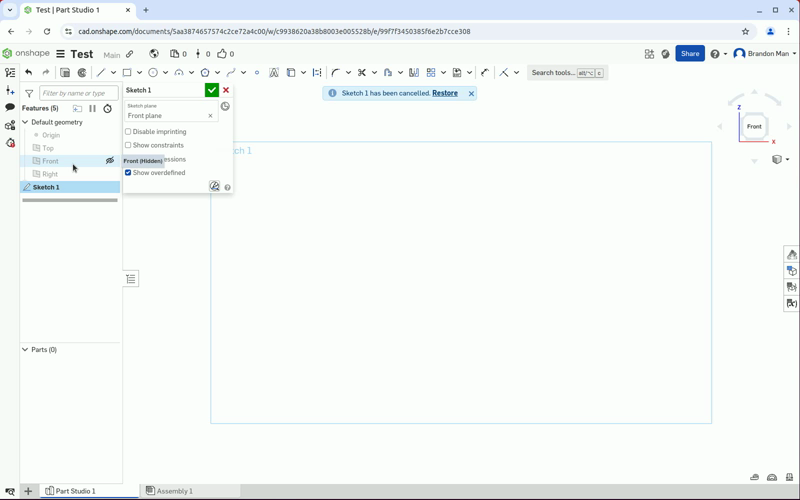
mouse_move(73, 352)
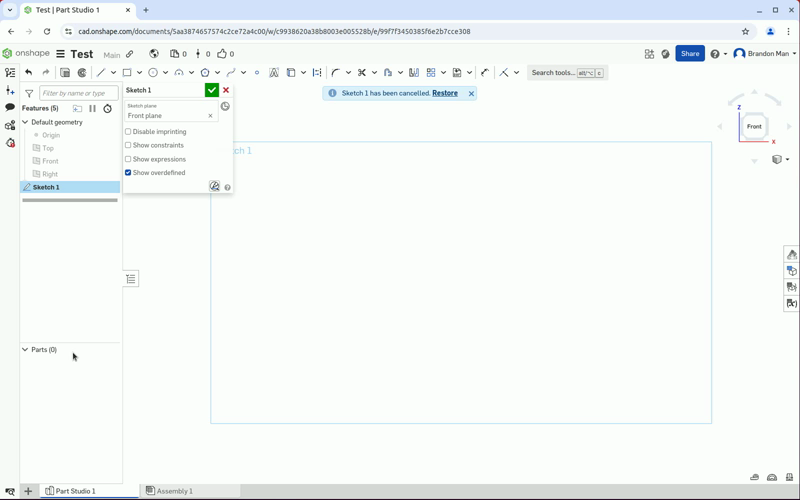
key(y)
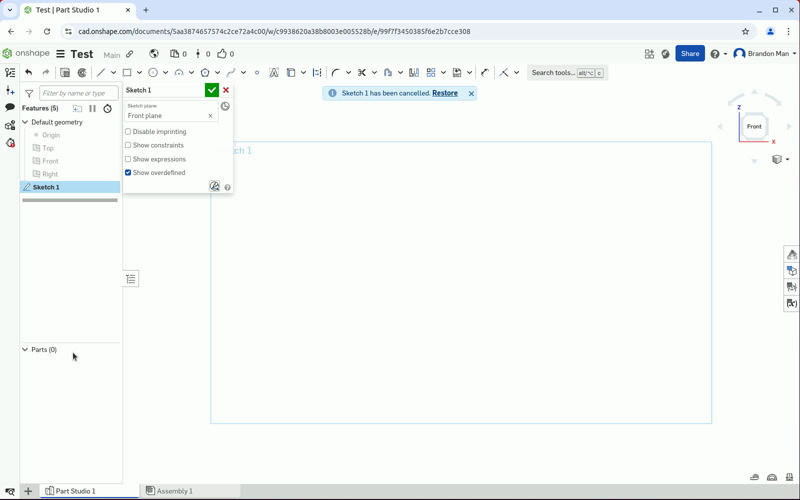
key(l)
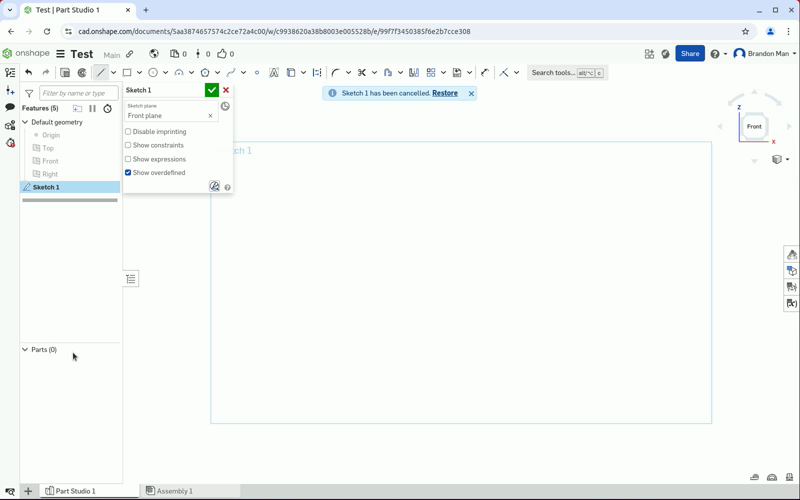
key_down(shift)
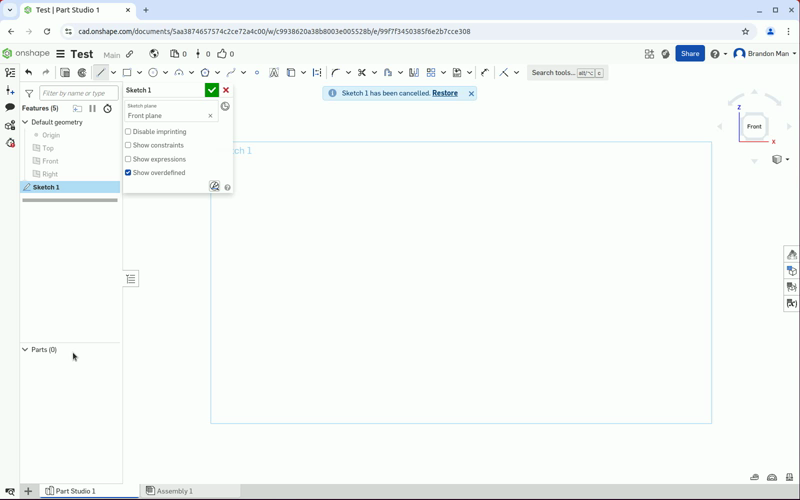
mouse_move(348, 322)
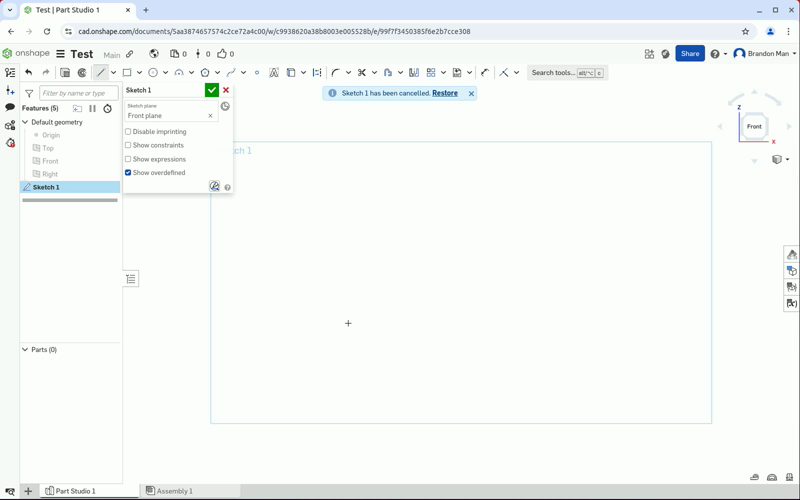
click(348, 322)
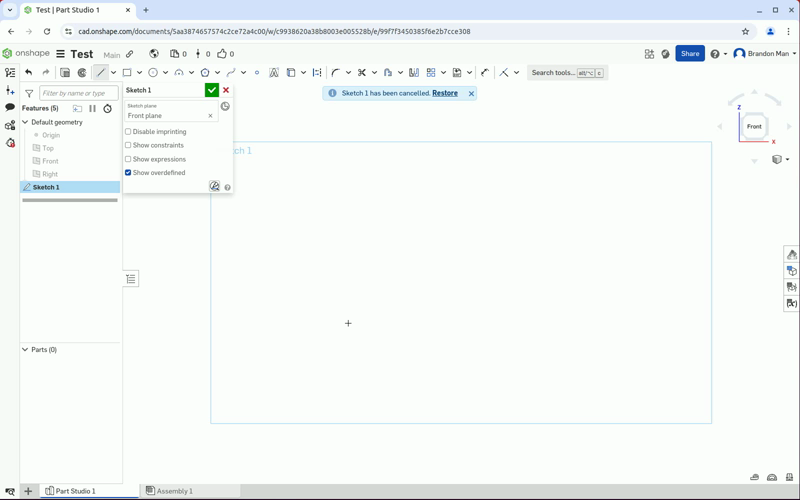
key_up(shift)
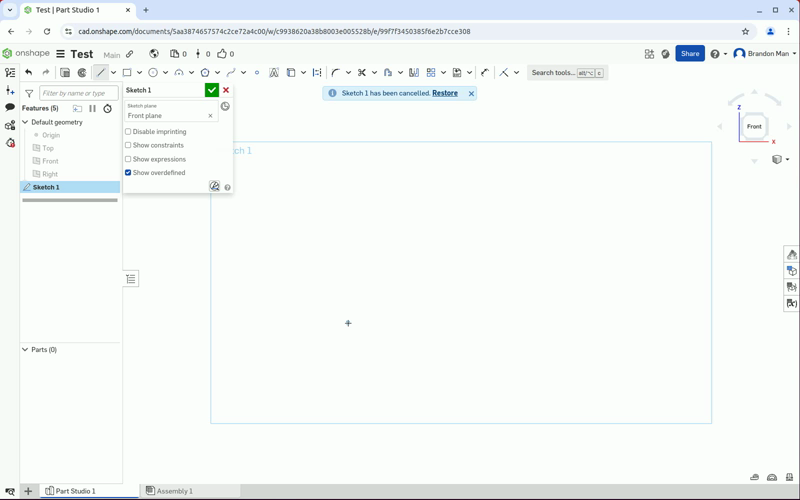
key_down(shift)
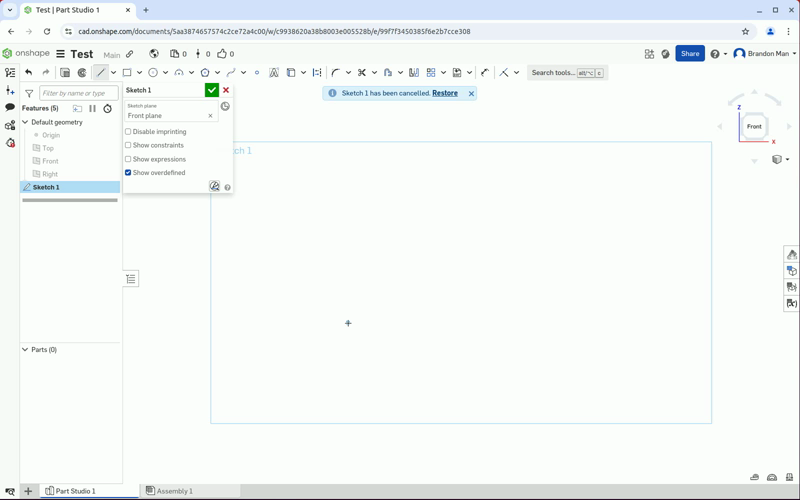
mouse_move(572, 322)
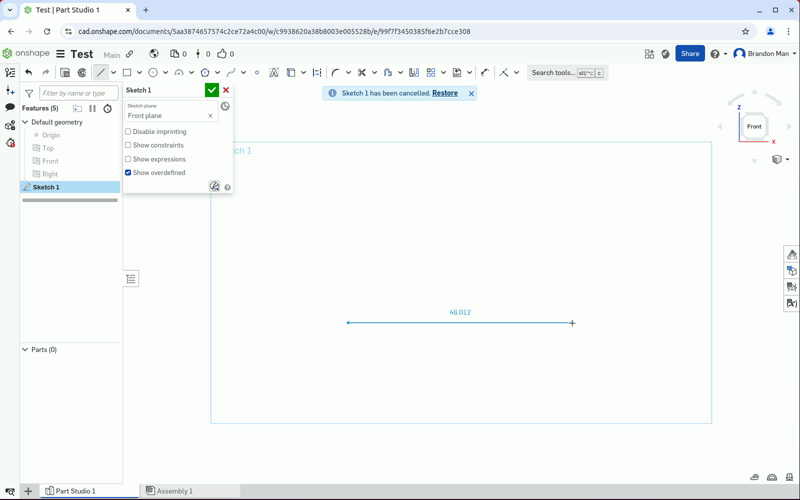
click(572, 322)
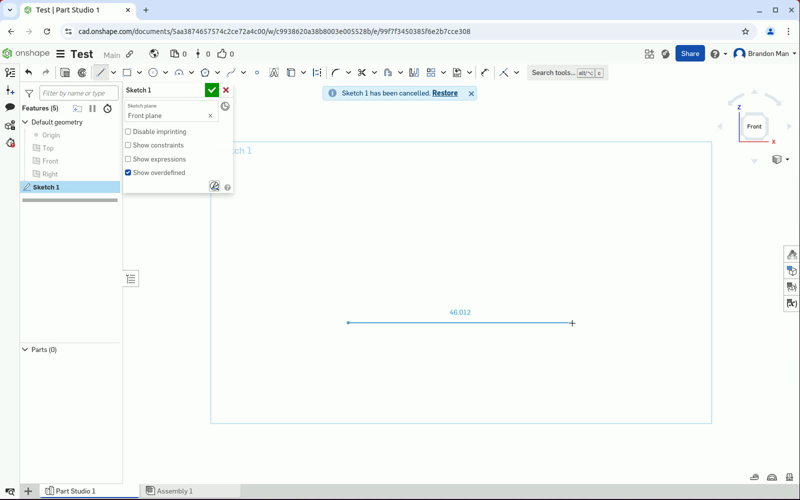
key_up(shift)
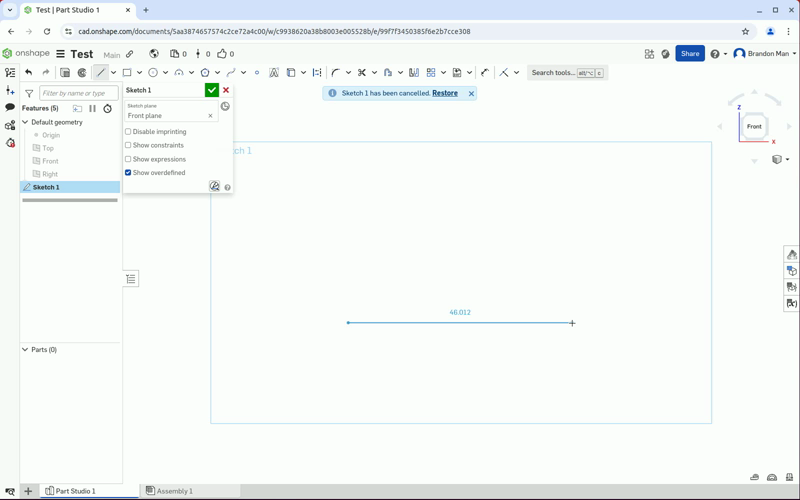
key_down(shift)
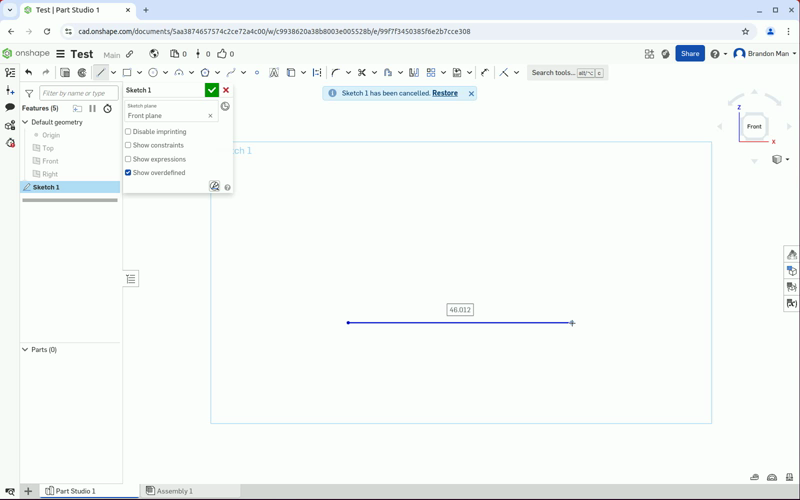
mouse_move(572, 242)
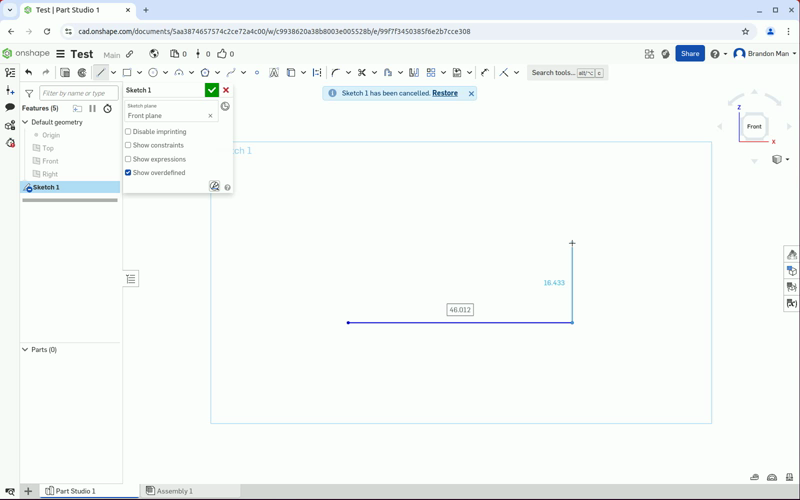
click(572, 242)
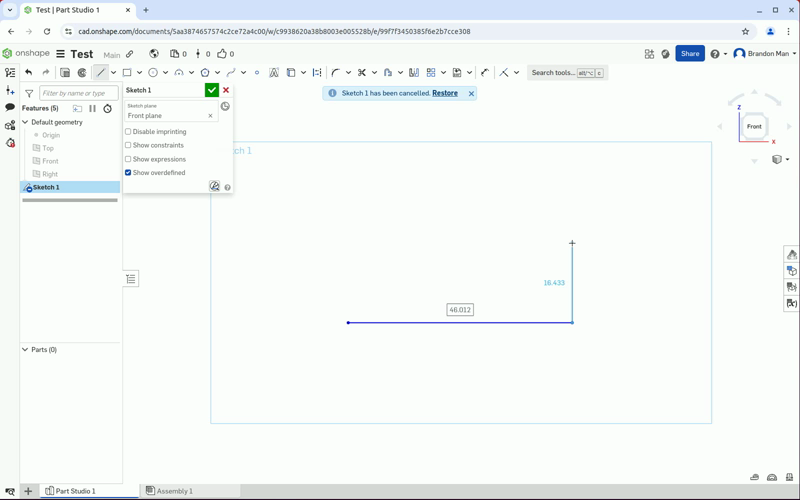
key_up(shift)
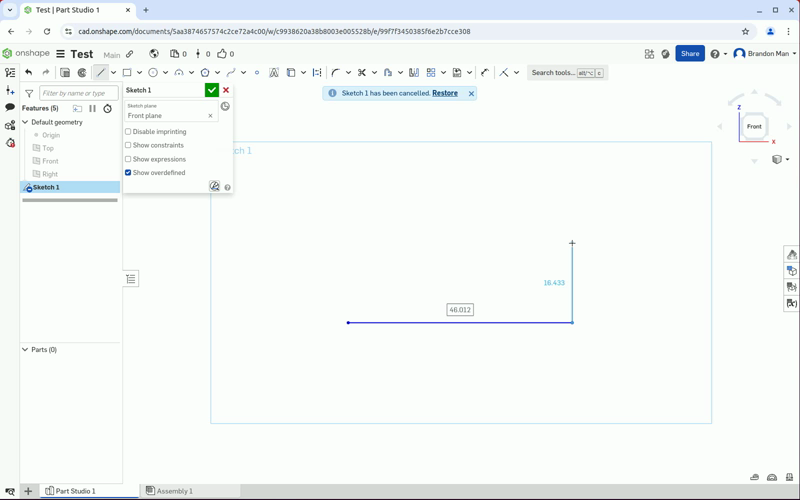
key_down(shift)
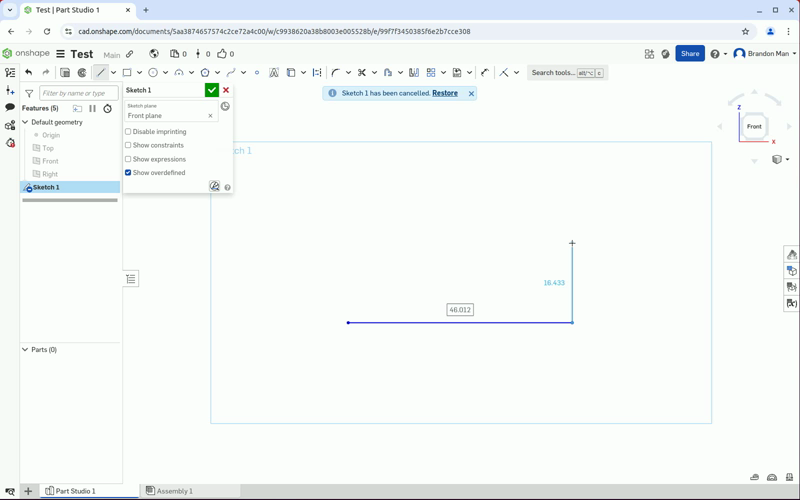
mouse_move(348, 242)
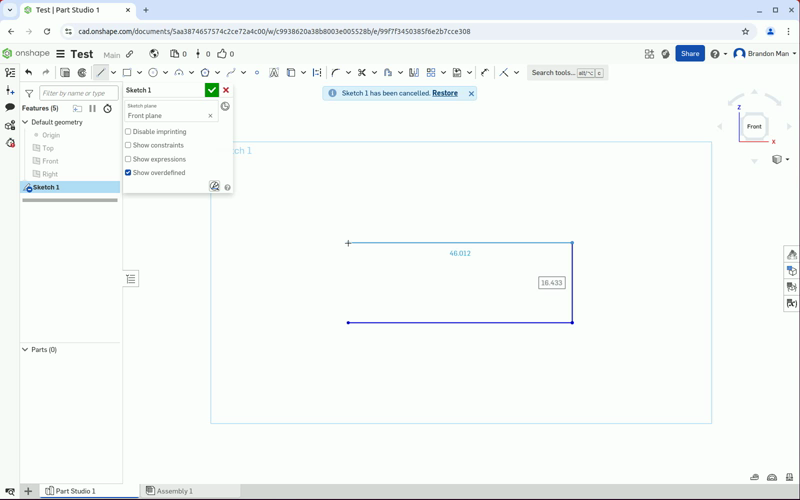
click(348, 242)
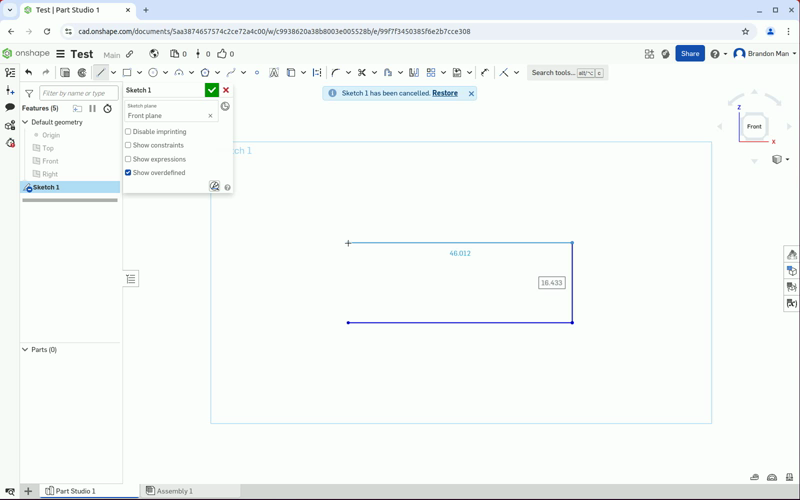
key_up(shift)
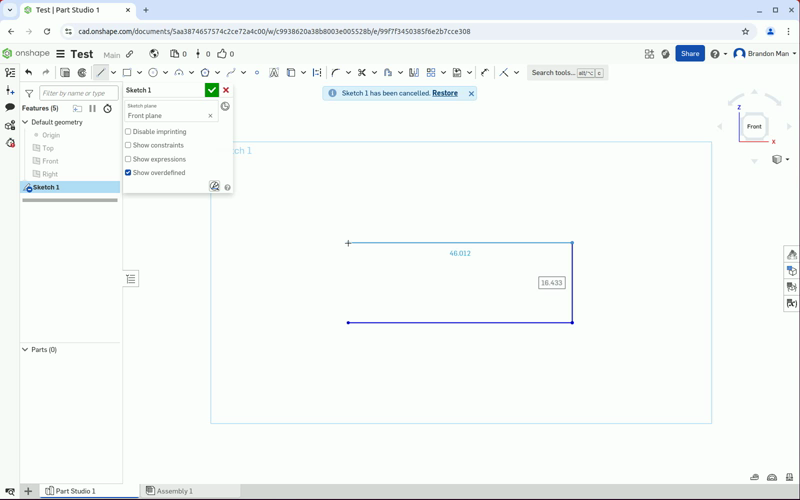
key_down(shift)
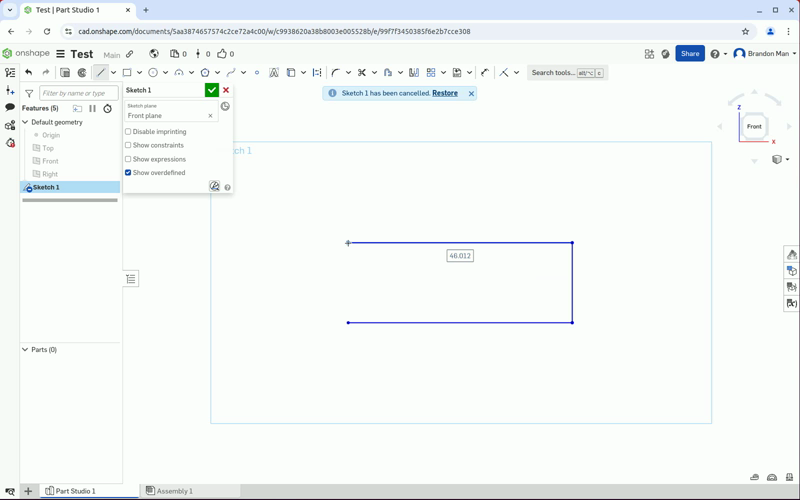
mouse_move(348, 322)
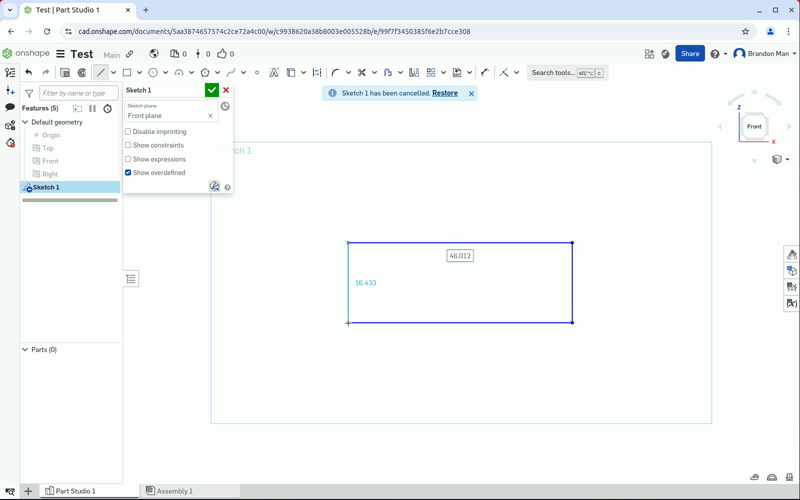
key_up(shift)
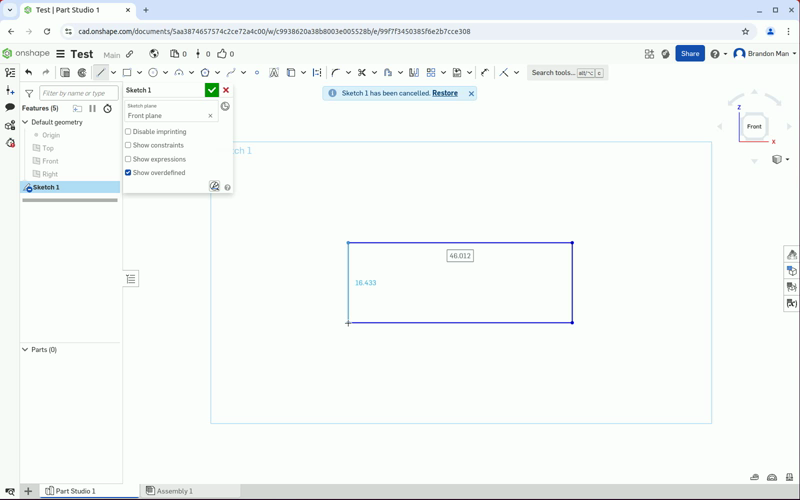
click(348, 322)
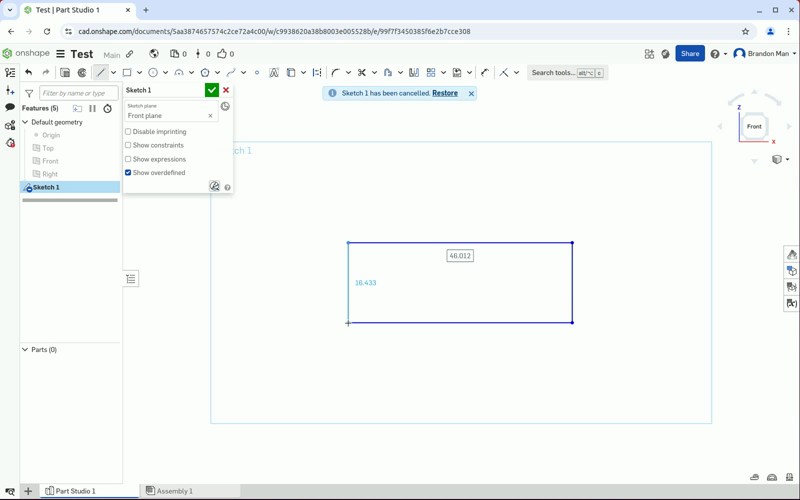
key(esc)
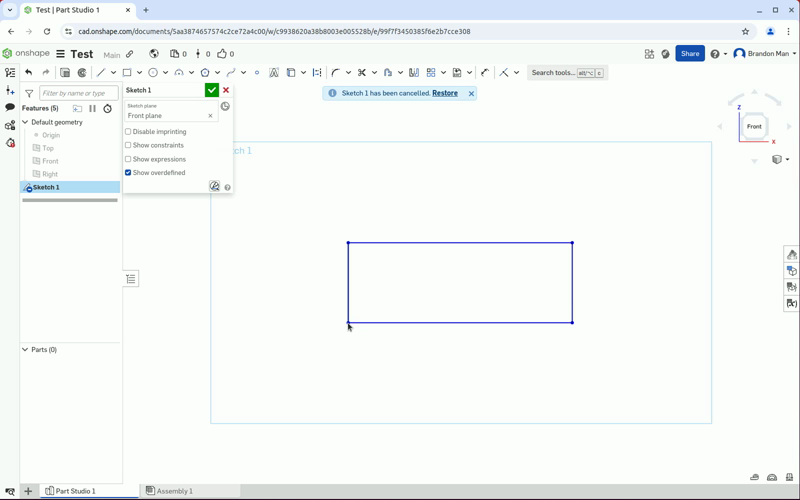
mouse_move(559, 281)
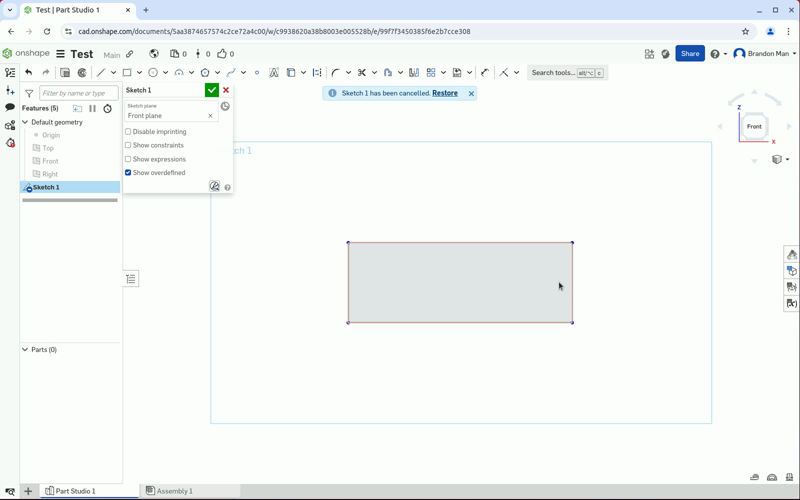
click(559, 281)
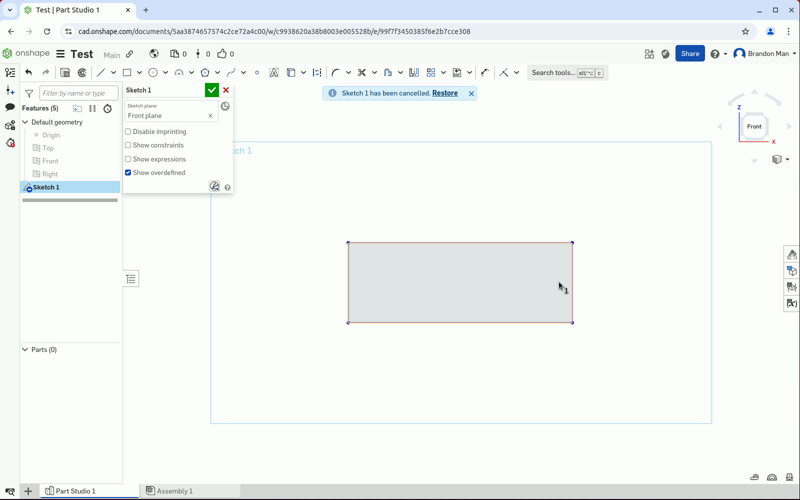
mouse_move(73, 352)
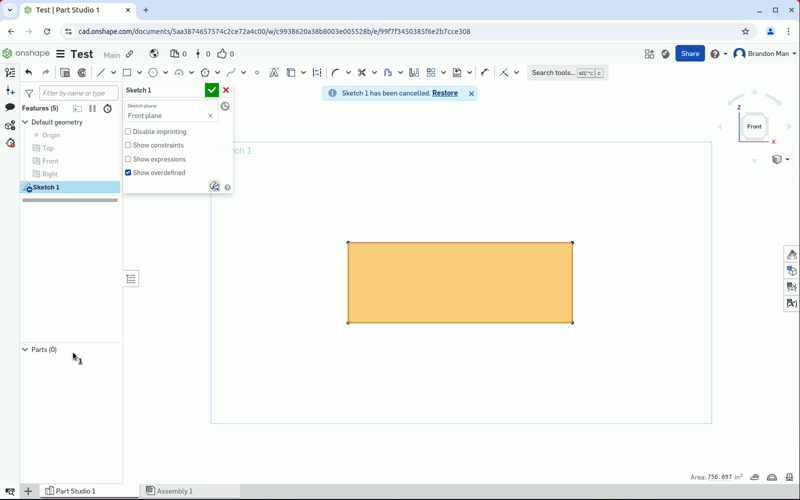
key(shift+y)
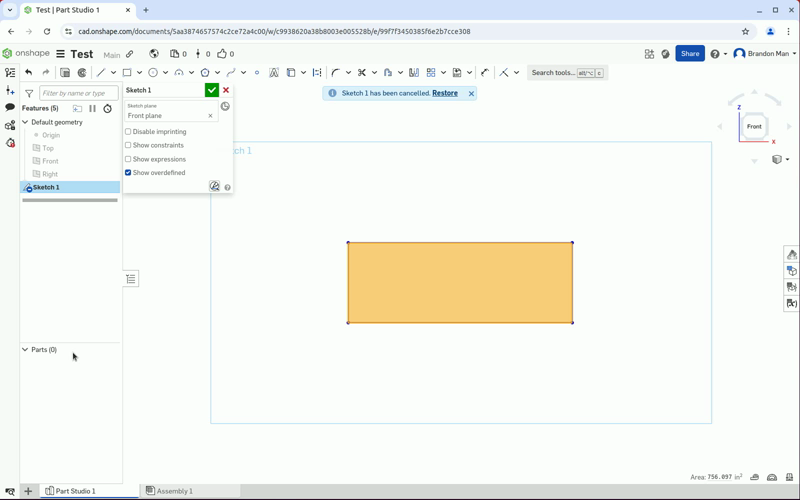
key(shift+e)
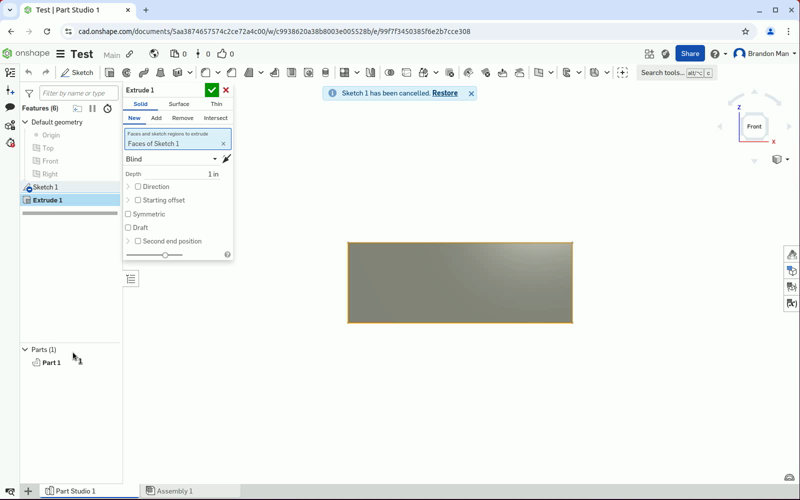
mouse_move(143, 106)
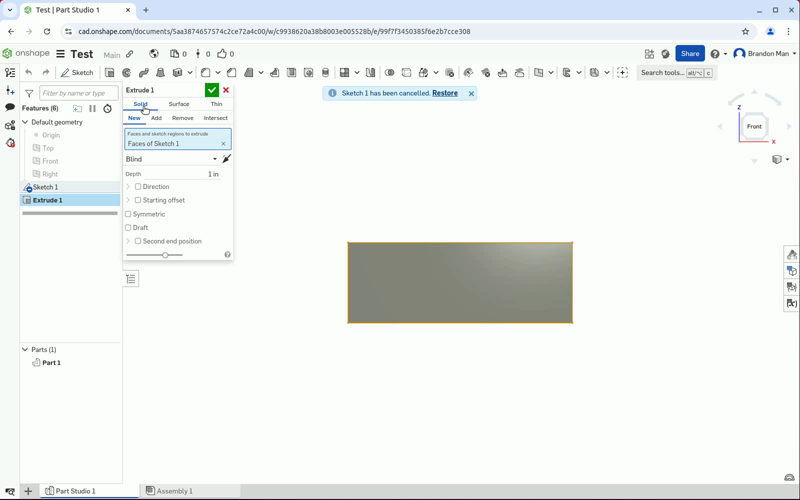
click(143, 106)
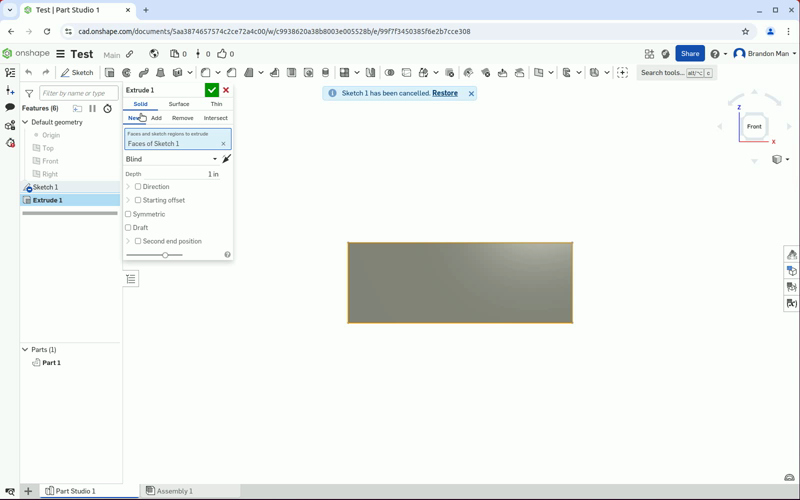
mouse_move(137, 120)
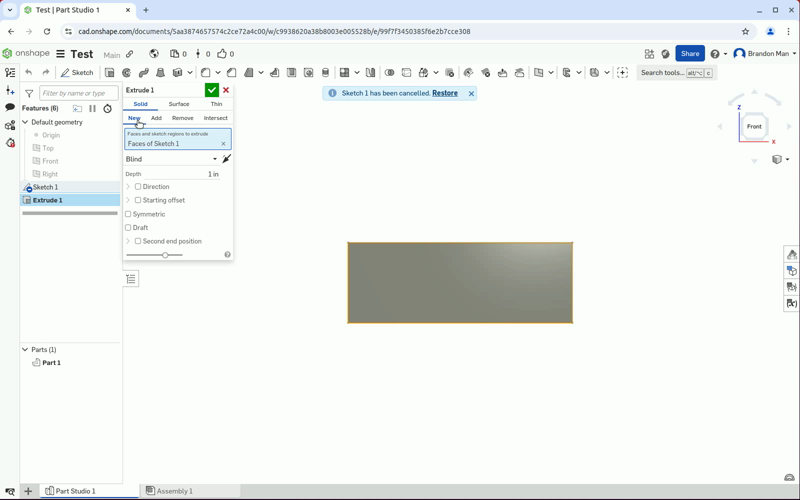
click(137, 120)
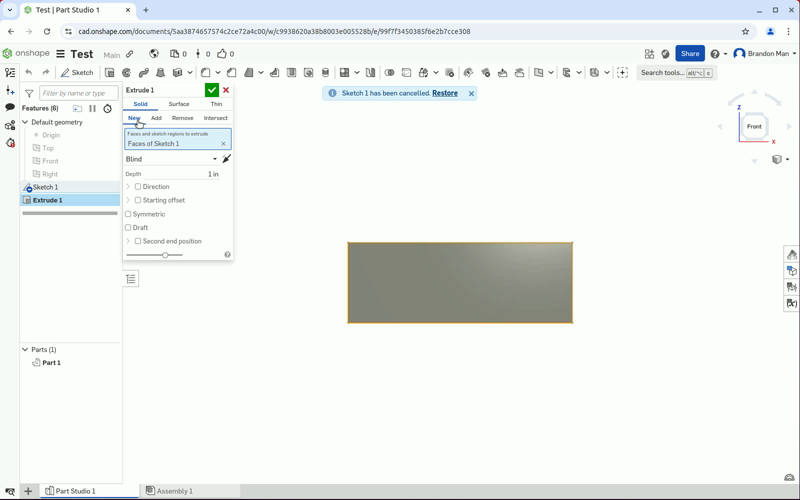
key(tab, 4)
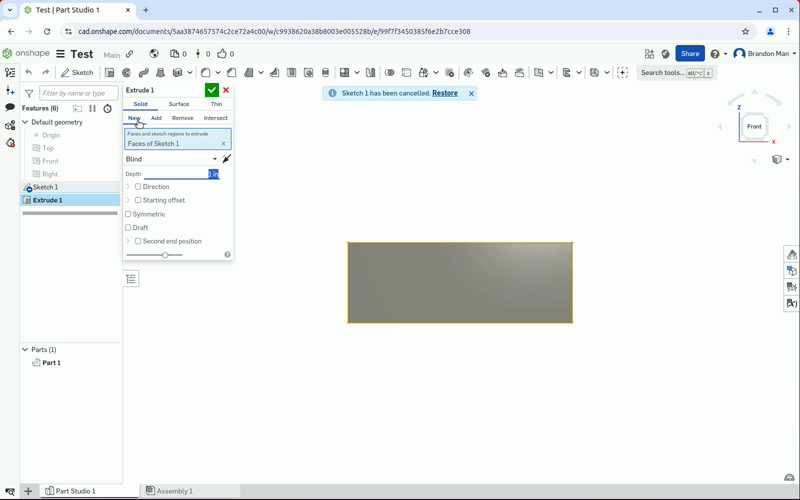
text(1.926)
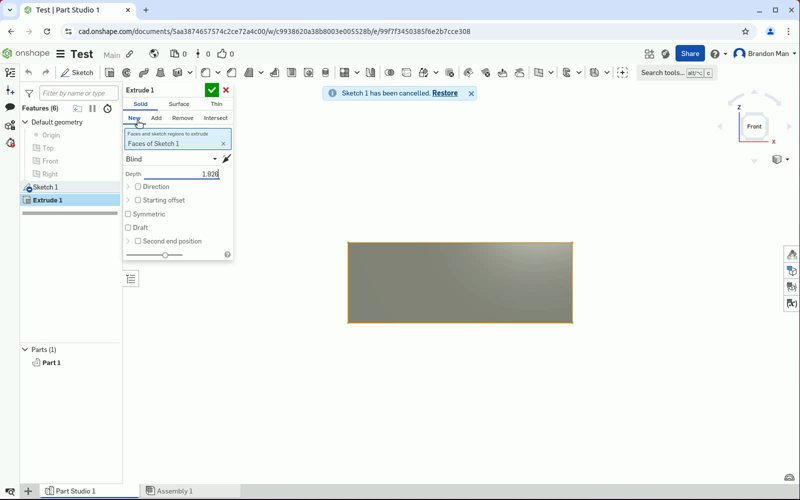
key(enter)
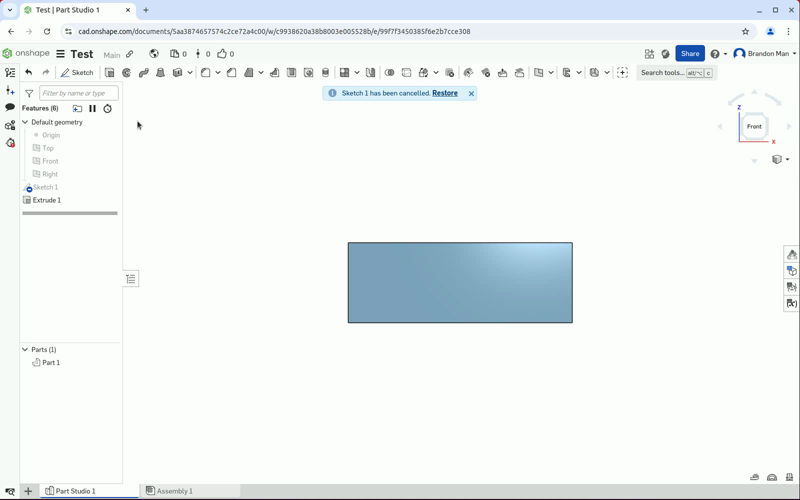
key(shift+h)
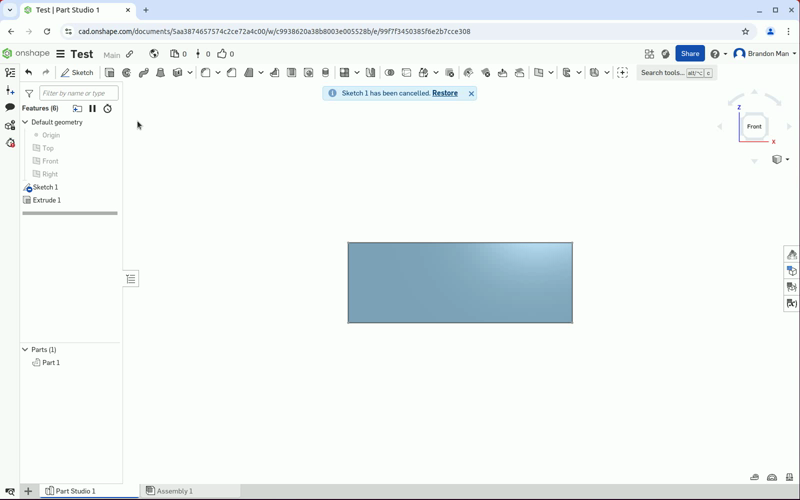
key(shift+h)
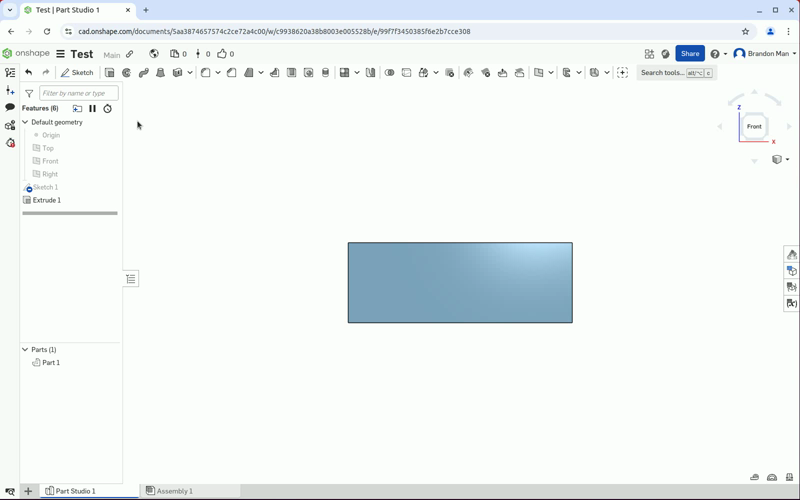
mouse_move(73, 189)
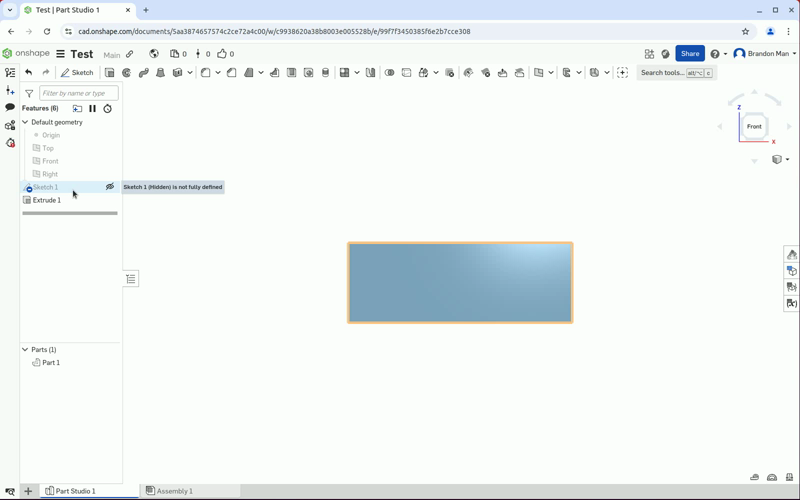
click(73, 189)
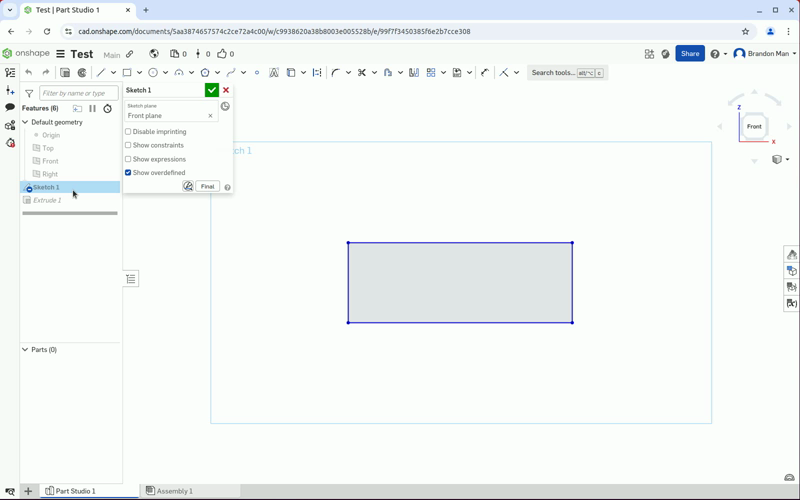
mouse_move(229, 92)
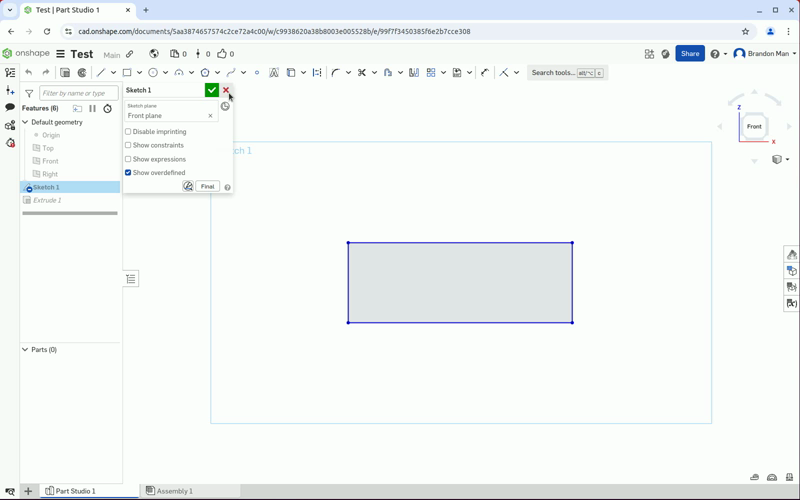
click(229, 92)
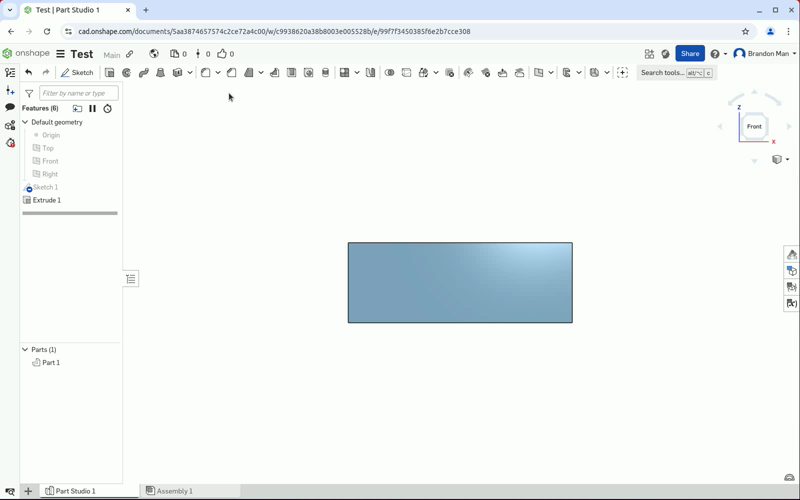
mouse_move(541, 75)
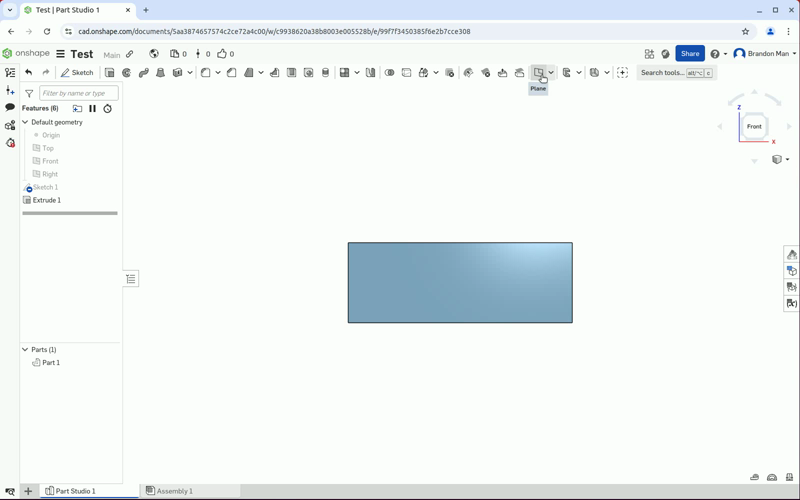
click(541, 75)
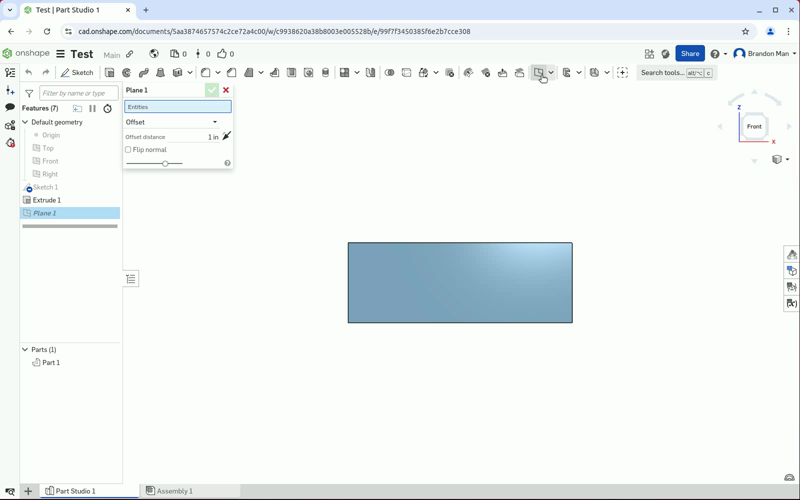
mouse_move(73, 163)
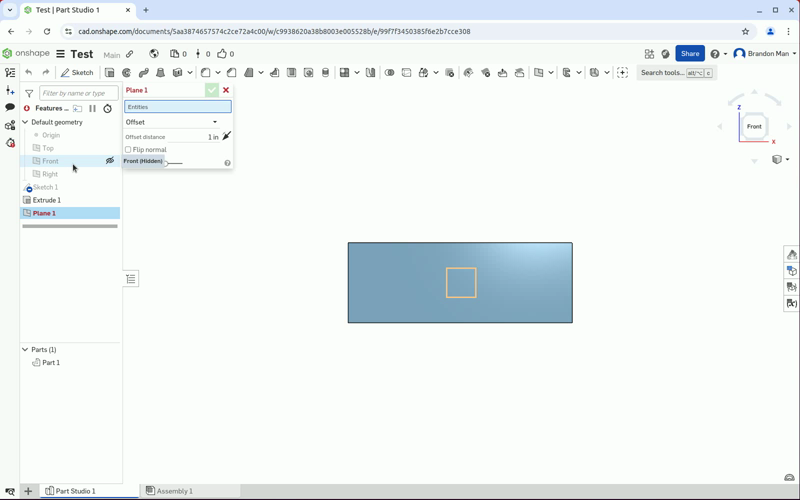
click(73, 163)
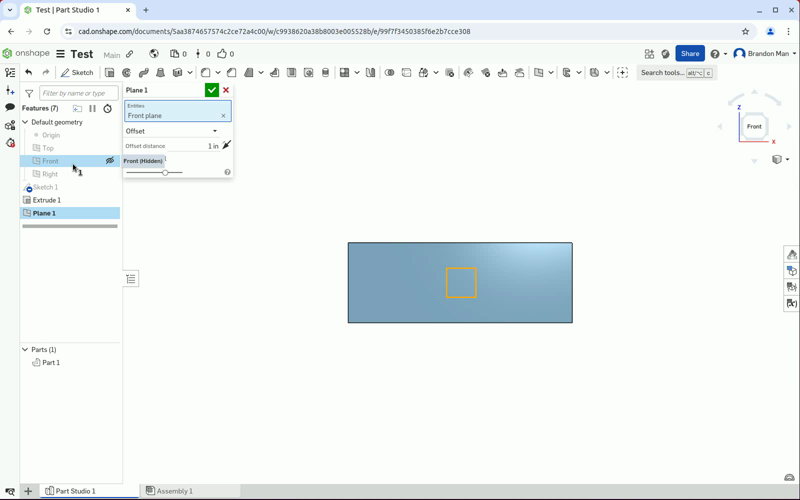
key(tab, 2)
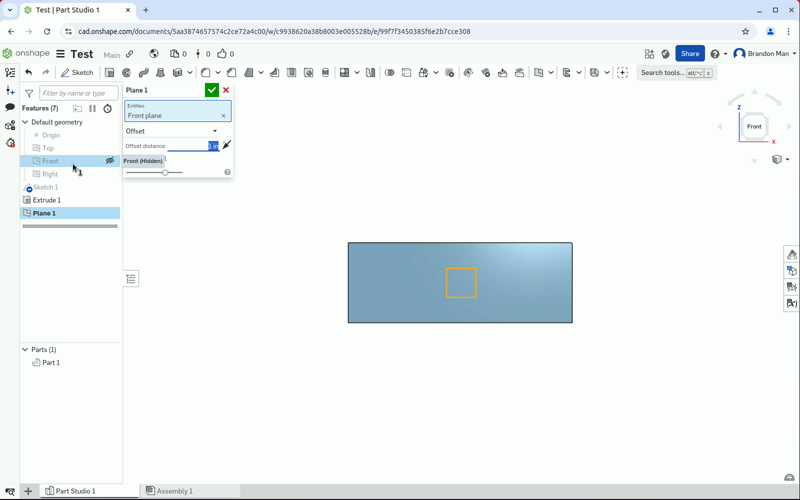
text(1.91)
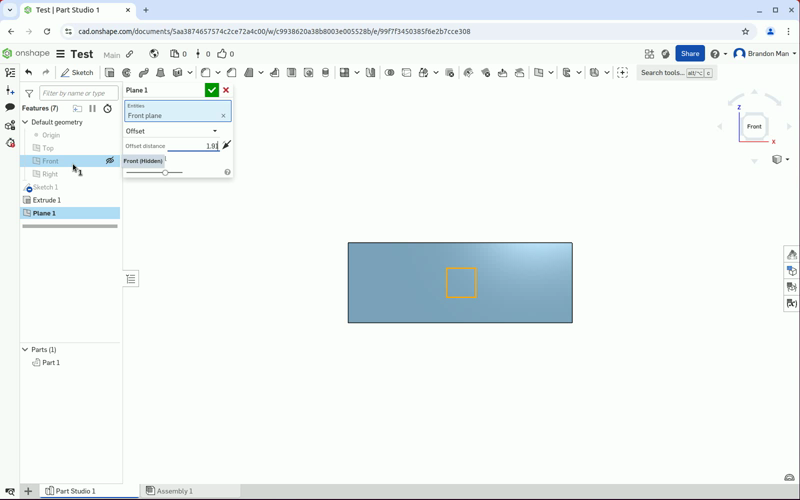
key(enter, 2)
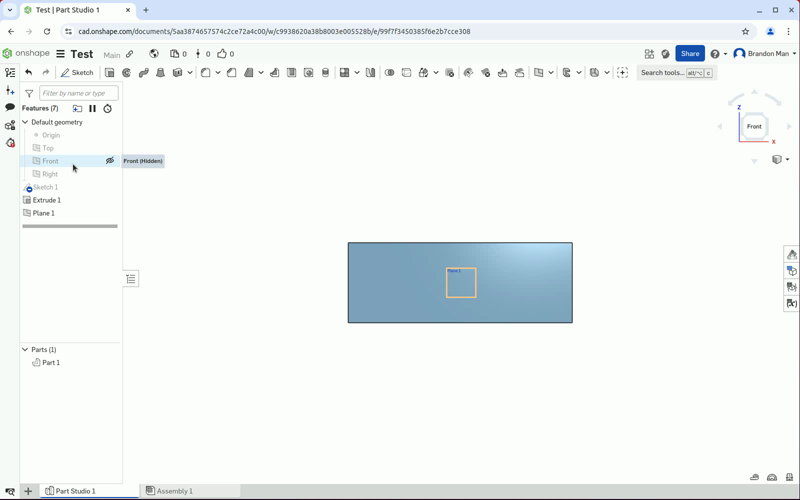
key(shift+s)
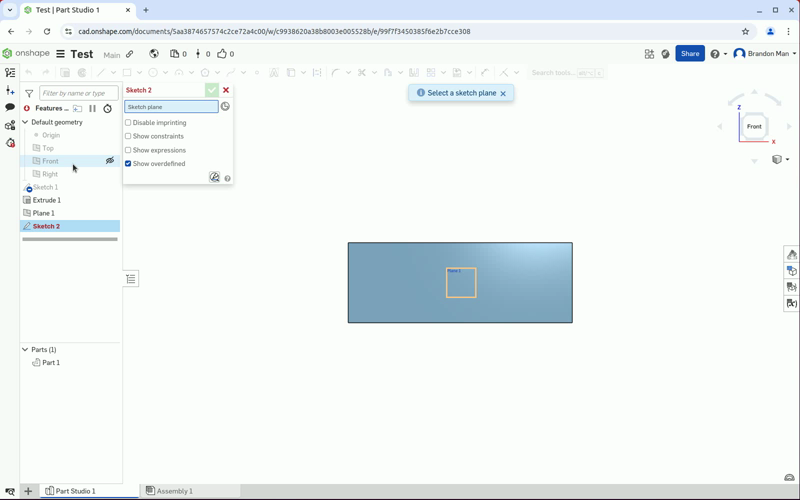
mouse_move(73, 215)
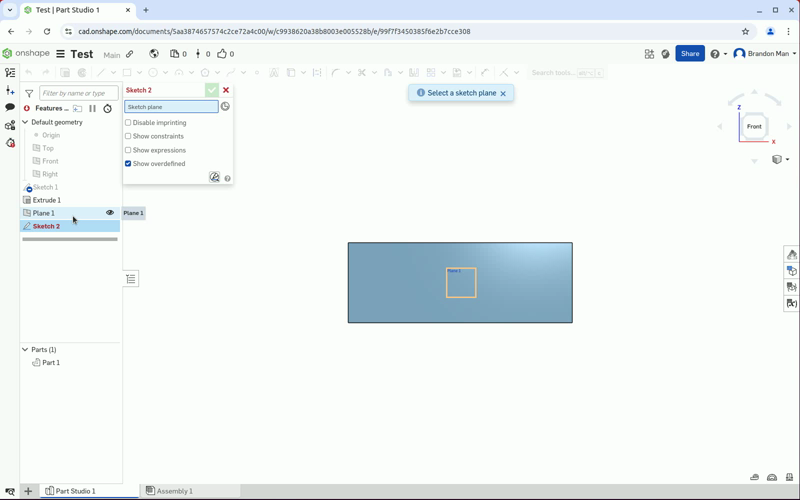
click(73, 215)
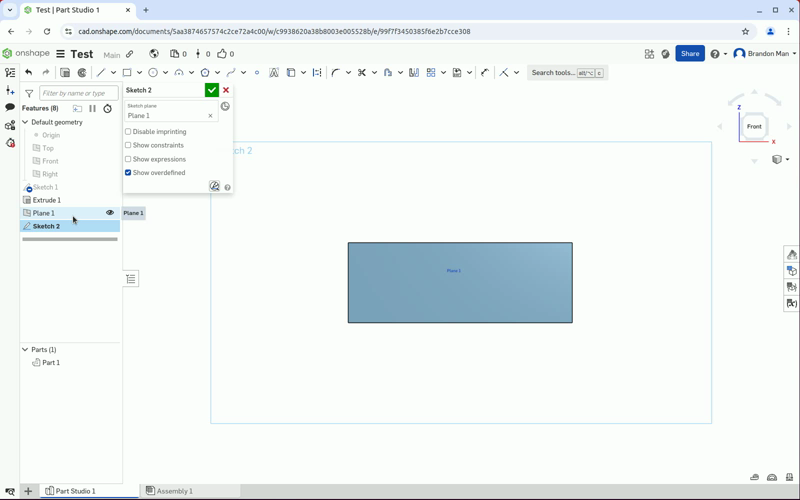
mouse_move(73, 352)
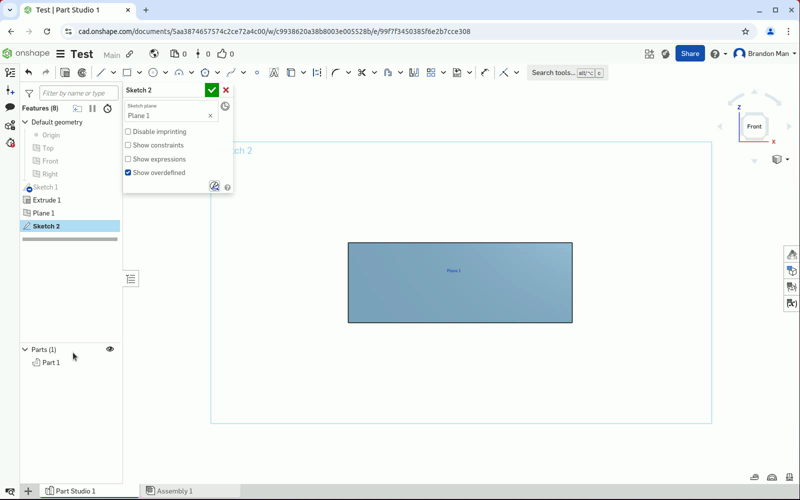
key(y)
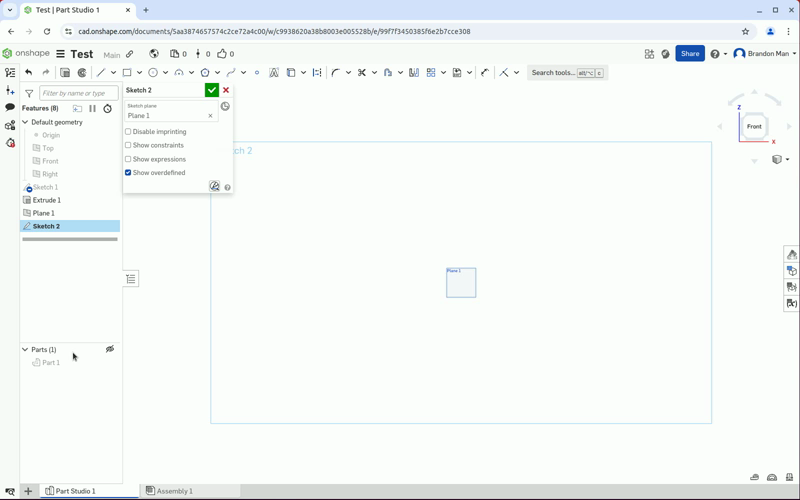
key(l)
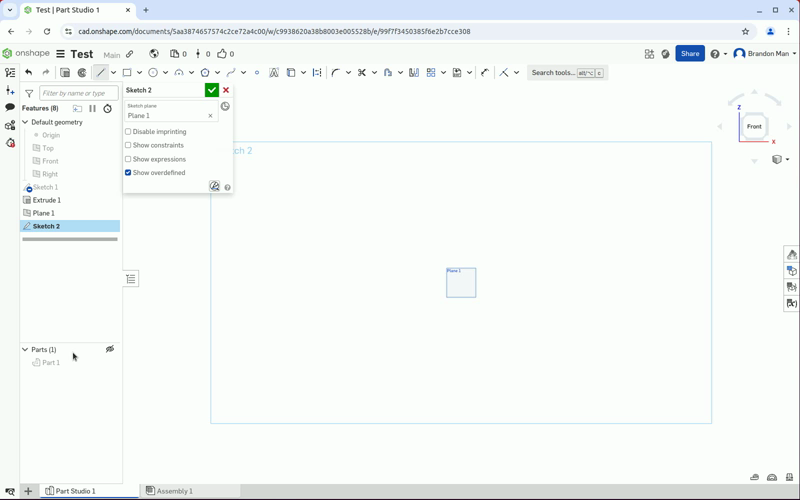
key_down(shift)
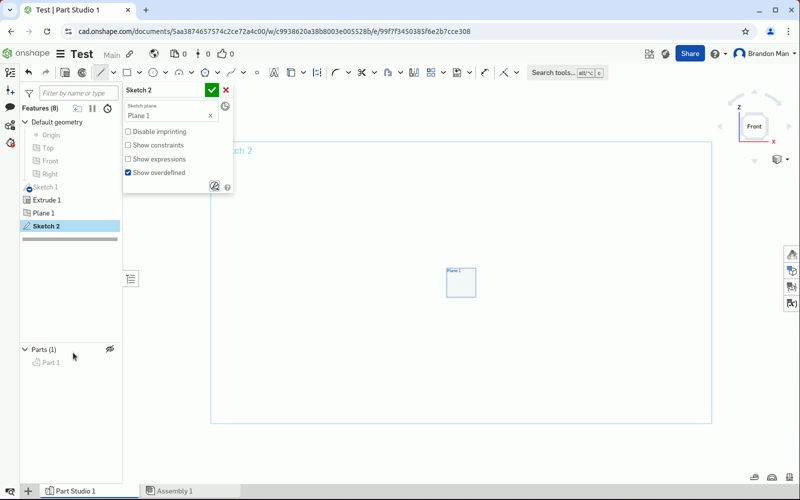
mouse_move(350, 321)
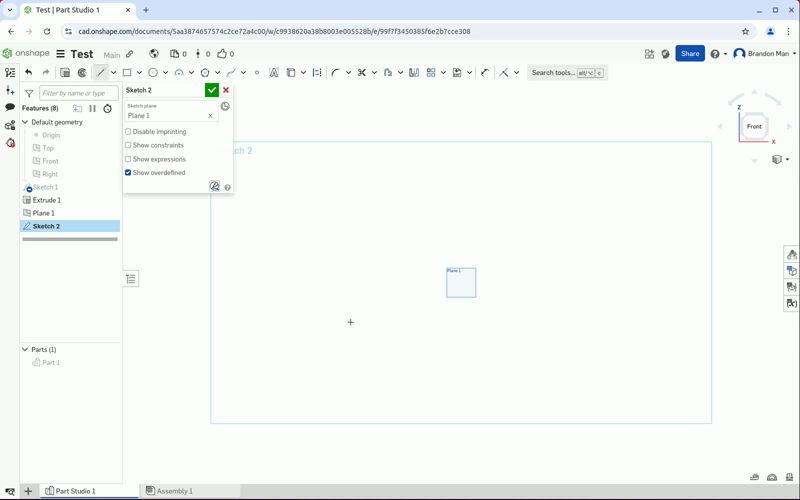
click(350, 321)
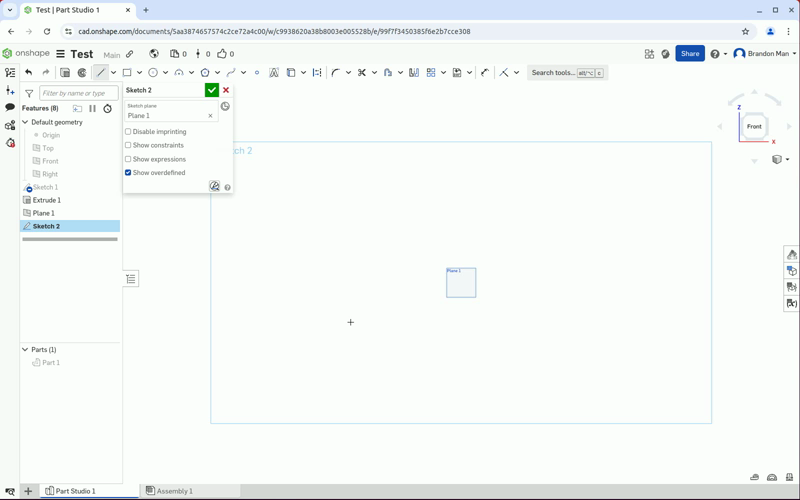
key_up(shift)
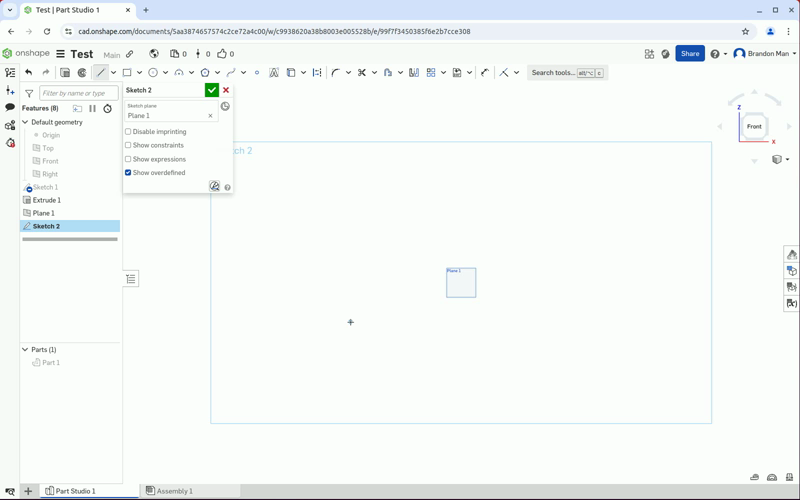
key_down(shift)
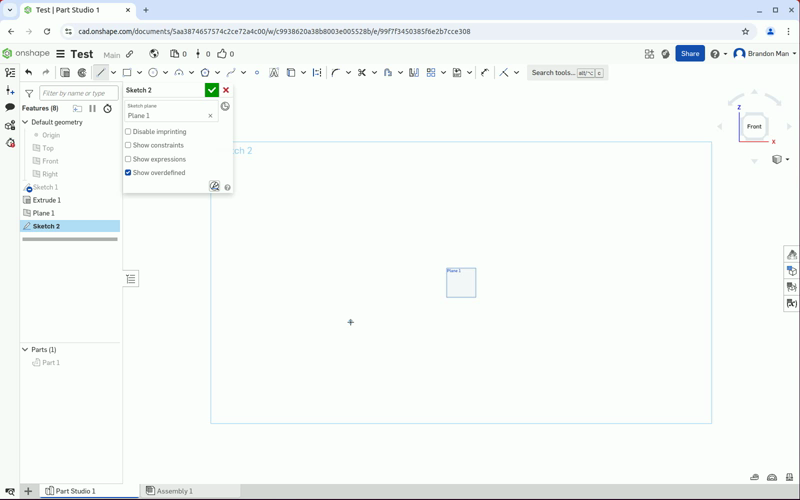
mouse_move(570, 321)
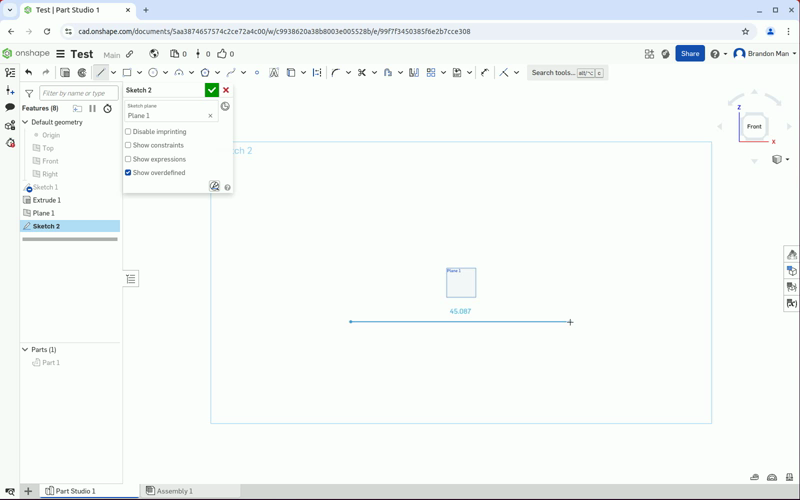
click(570, 321)
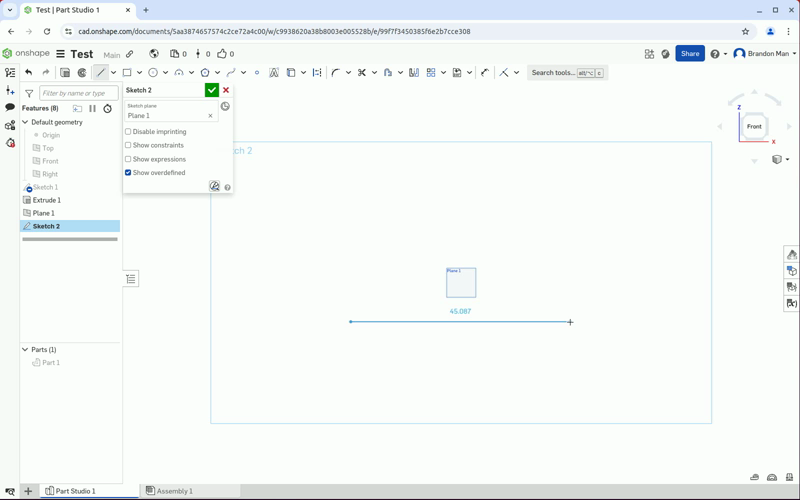
key_up(shift)
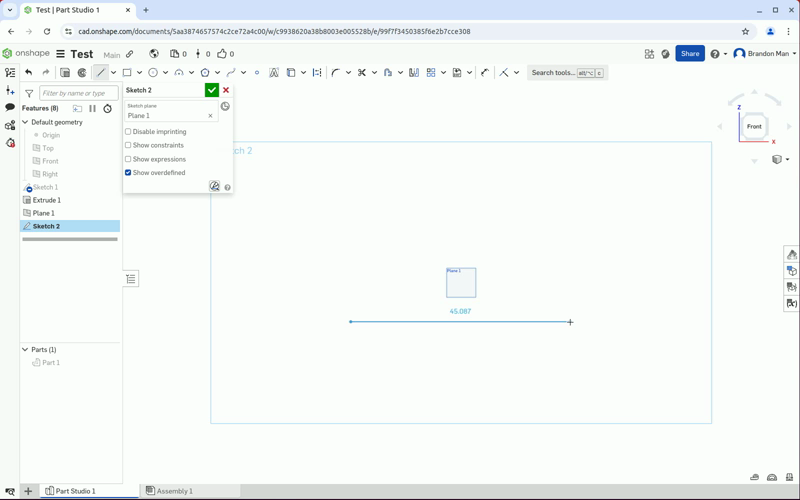
key_down(shift)
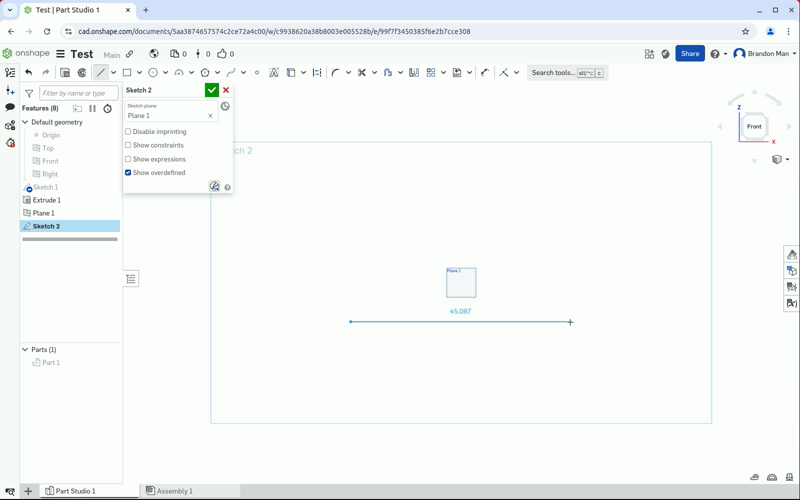
mouse_move(570, 245)
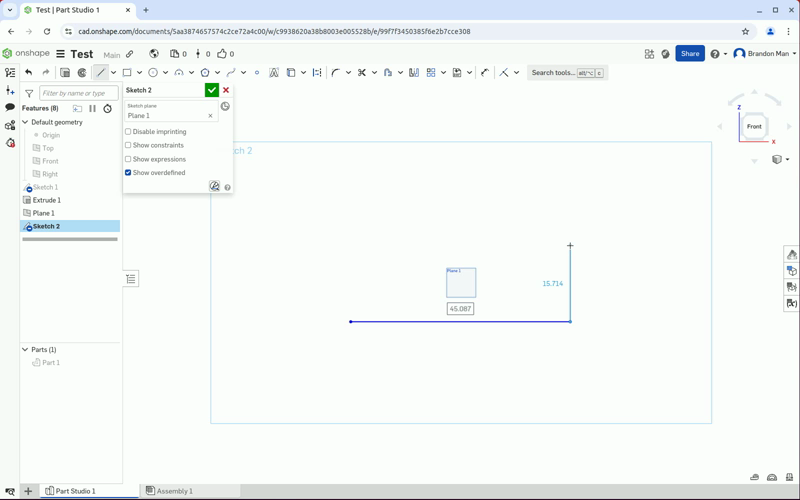
click(570, 245)
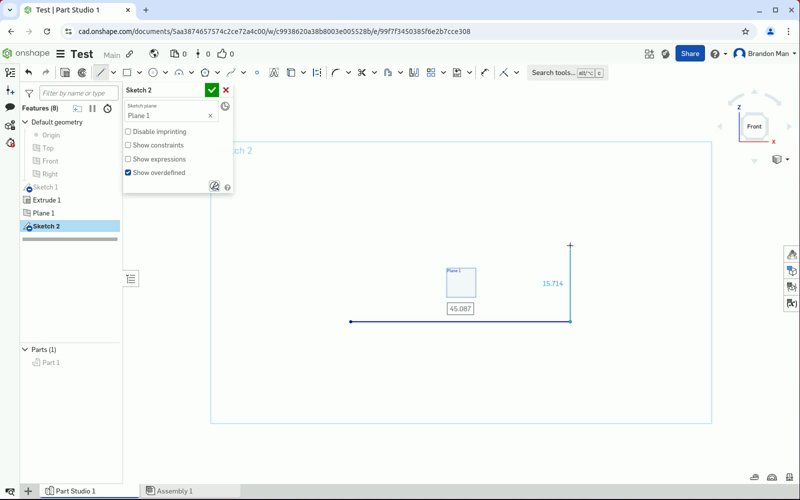
key_up(shift)
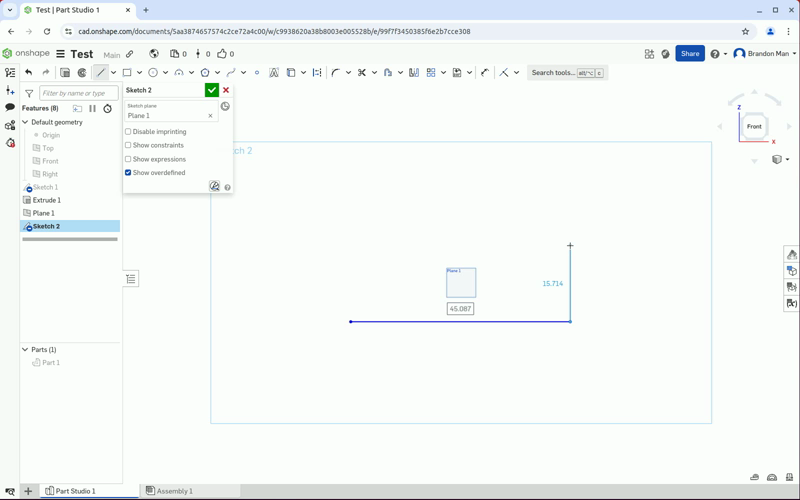
key_down(shift)
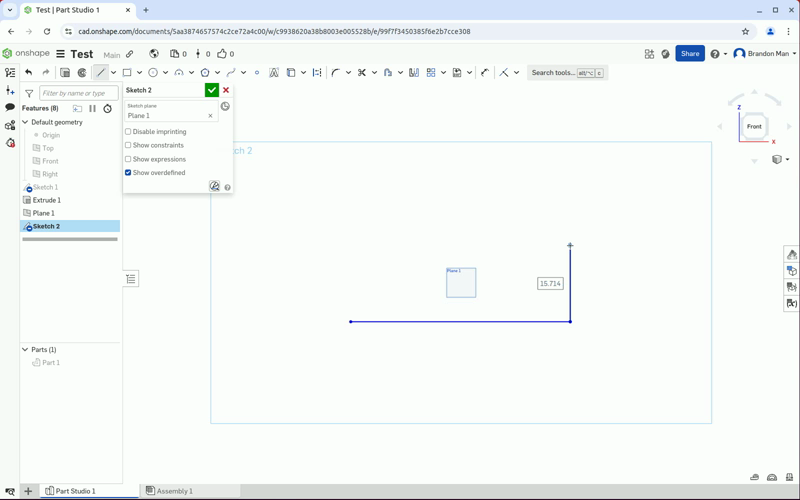
mouse_move(350, 245)
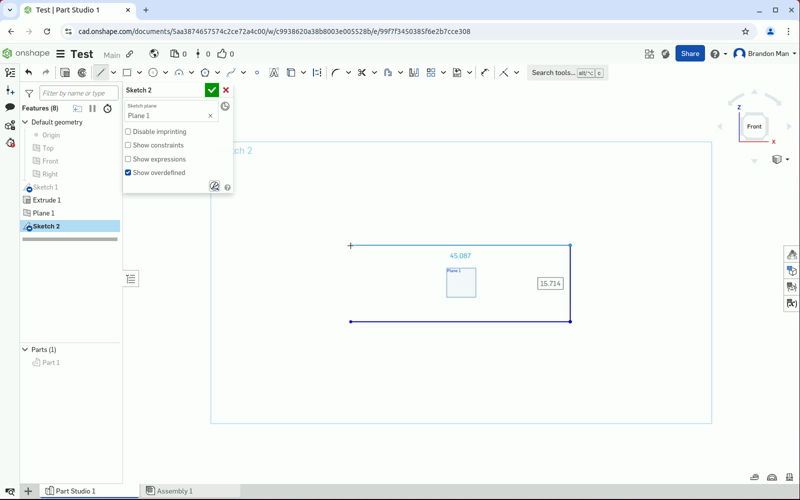
click(350, 245)
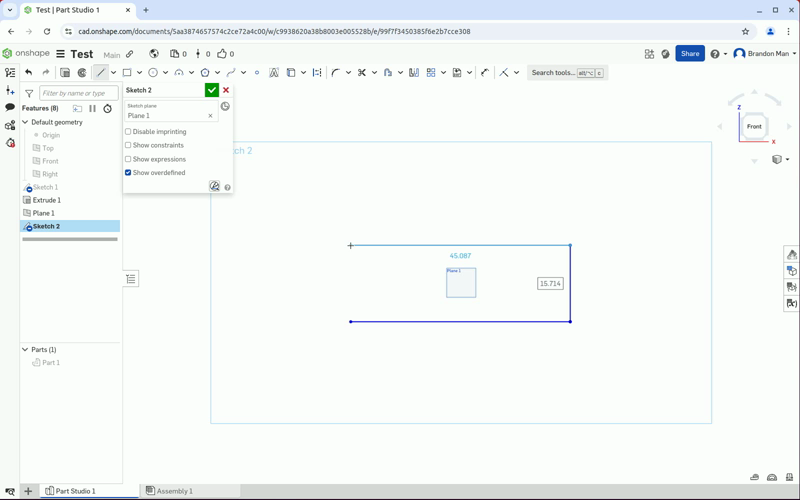
key_up(shift)
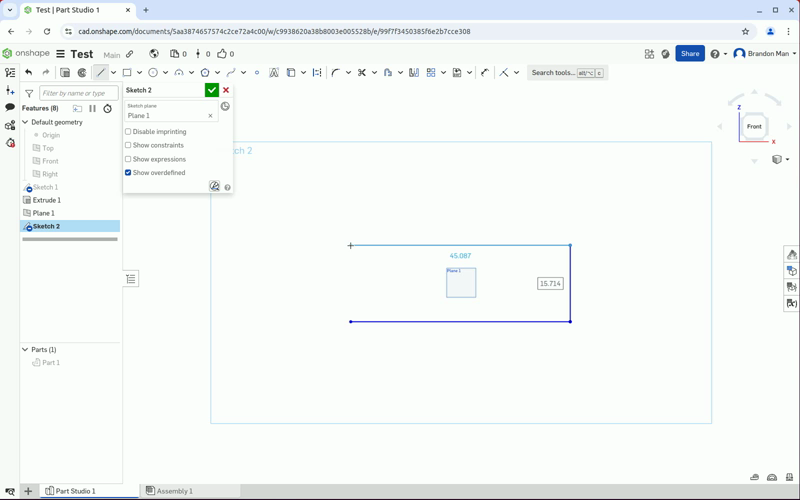
key_down(shift)
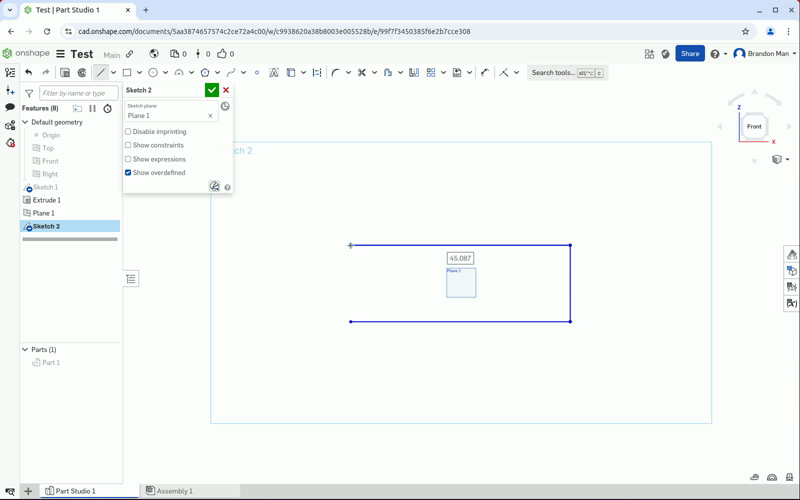
mouse_move(350, 321)
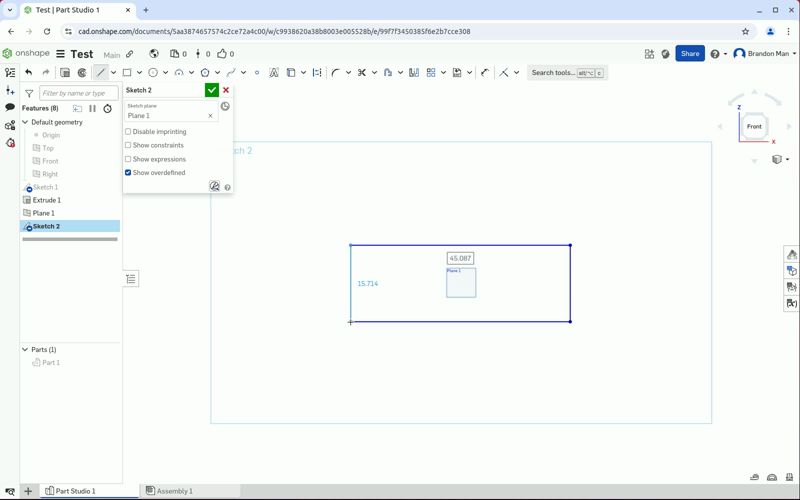
key_up(shift)
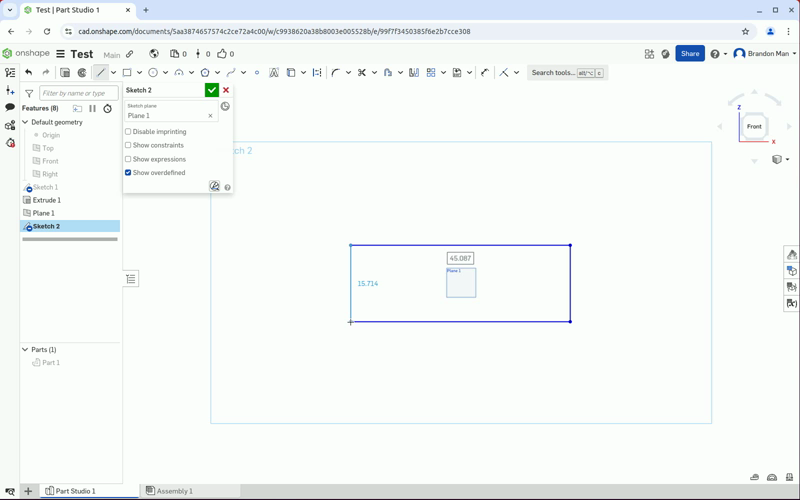
click(350, 321)
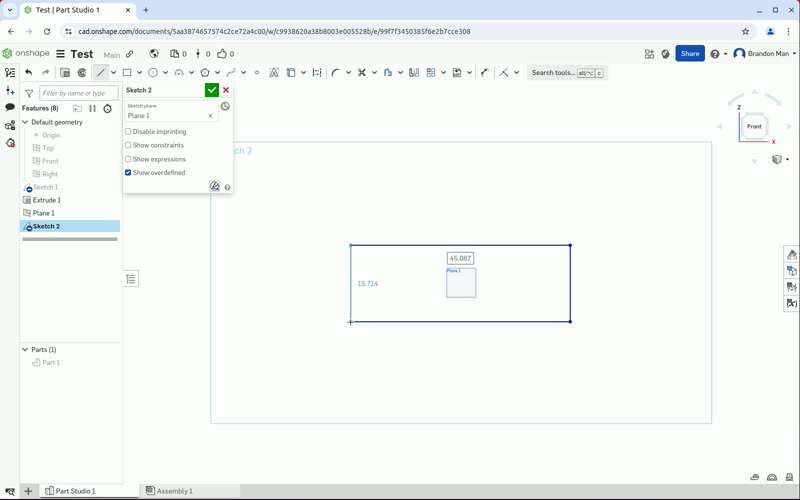
key(esc)
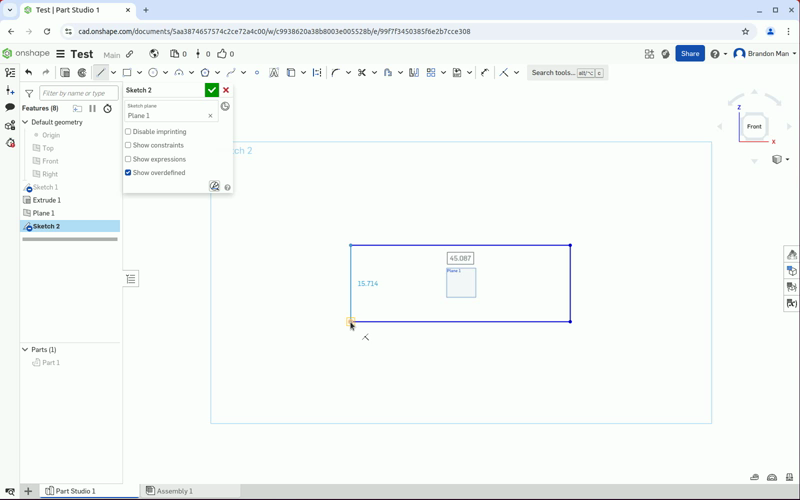
mouse_move(534, 307)
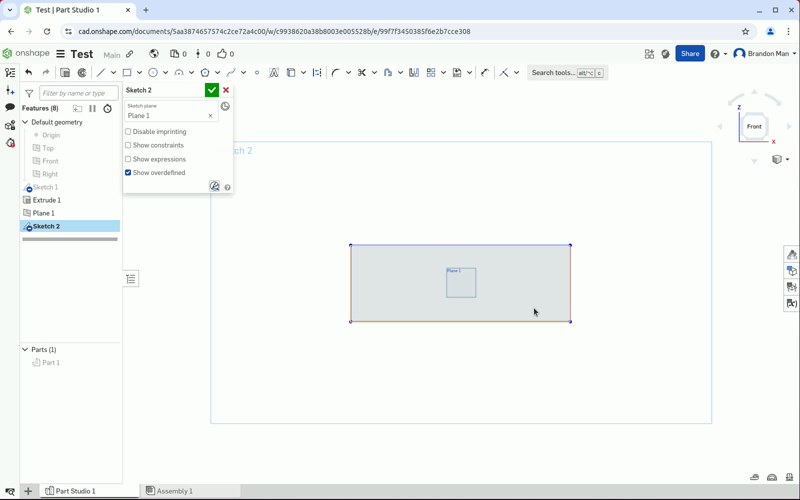
click(534, 307)
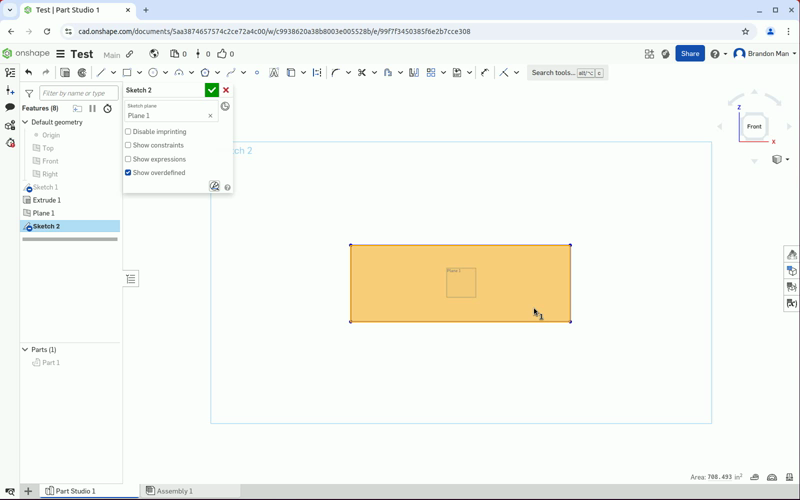
mouse_move(73, 352)
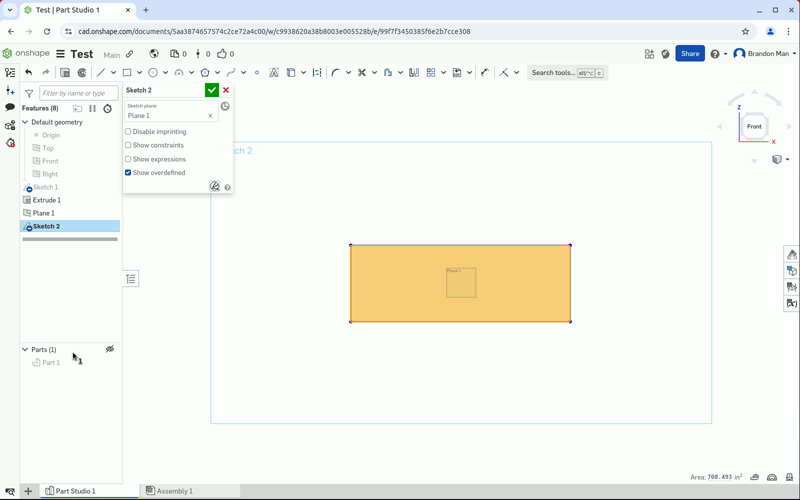
key(shift+y)
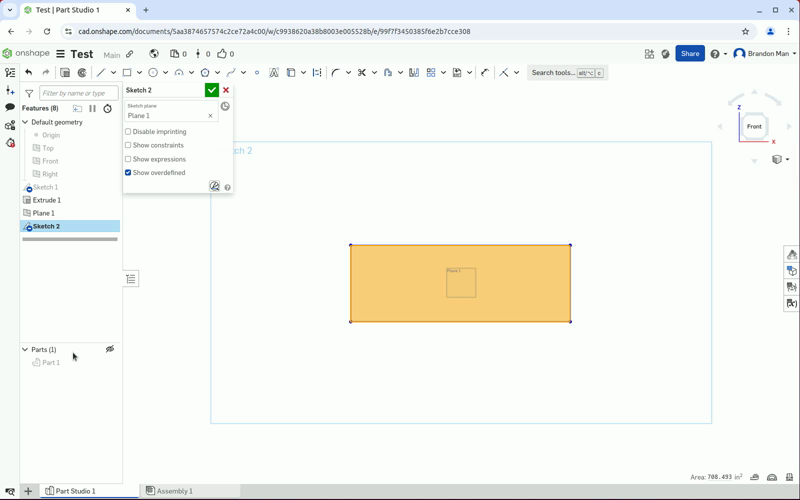
key(shift+e)
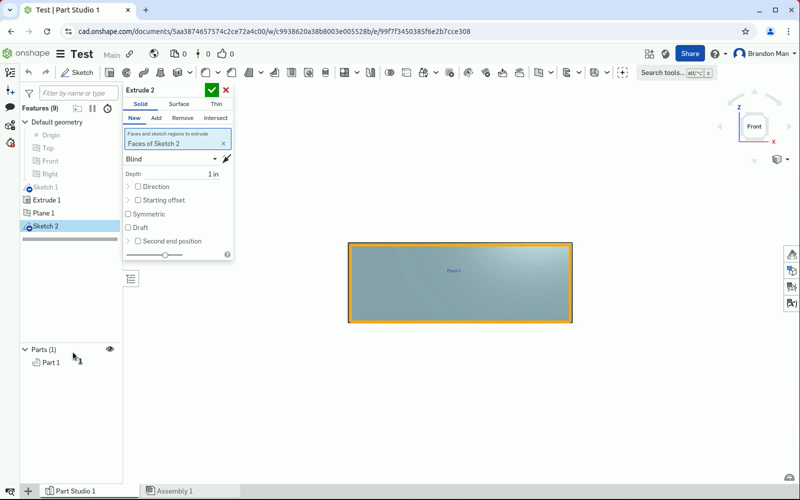
mouse_move(143, 106)
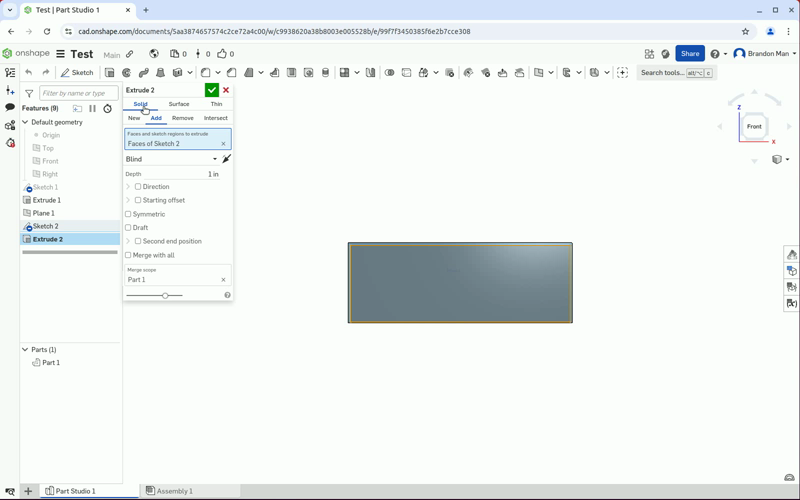
click(143, 106)
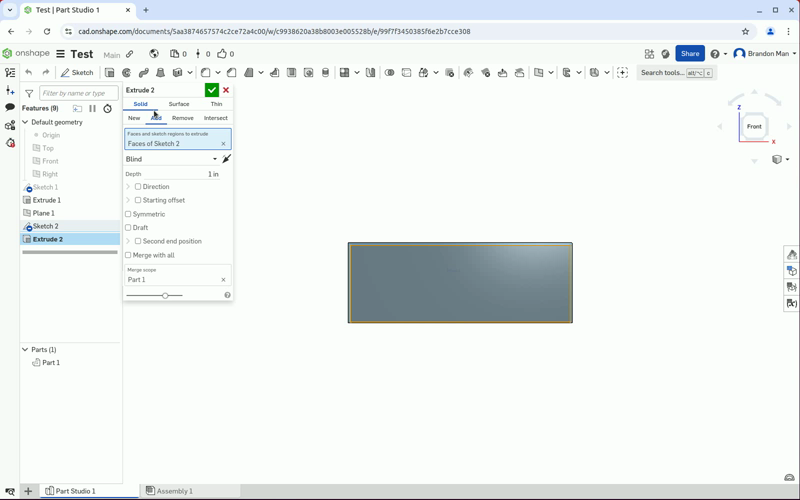
mouse_move(186, 120)
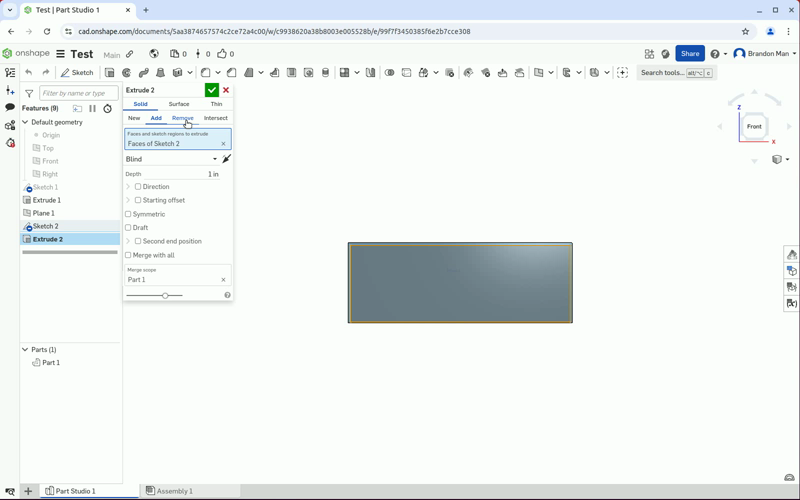
click(186, 120)
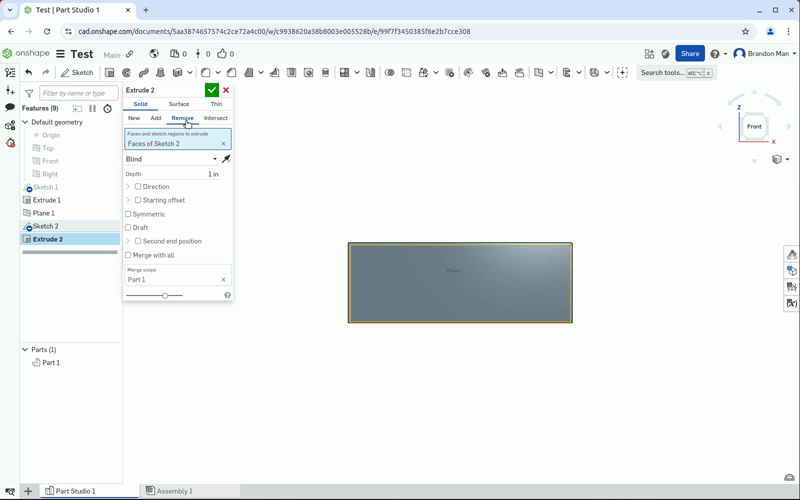
key(tab, 4)
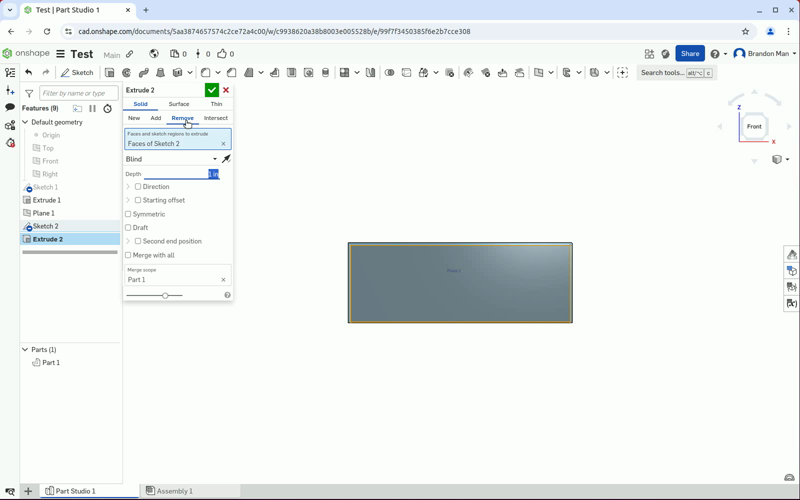
text(1.444)
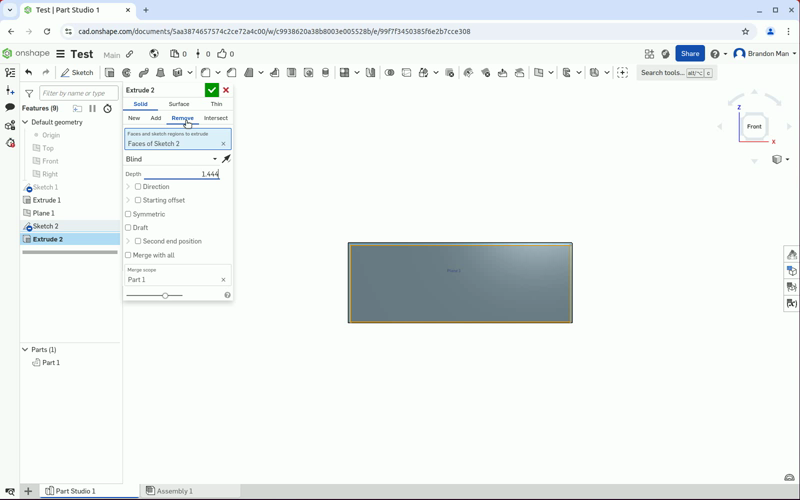
key(tab, 6)
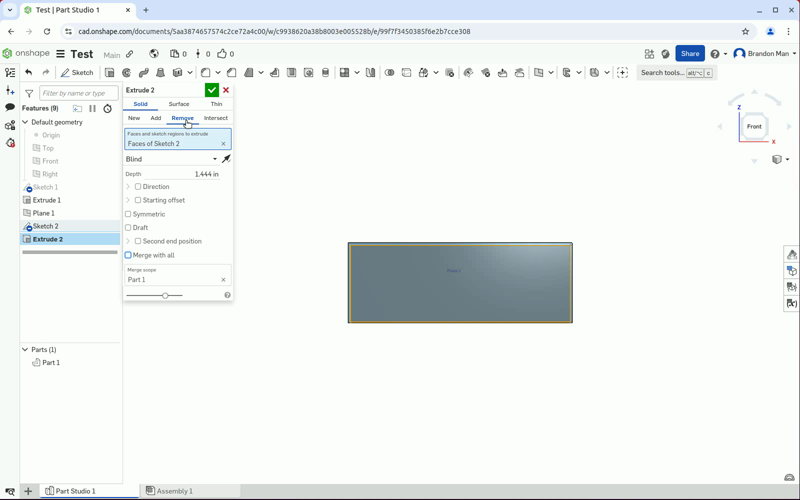
key(space)
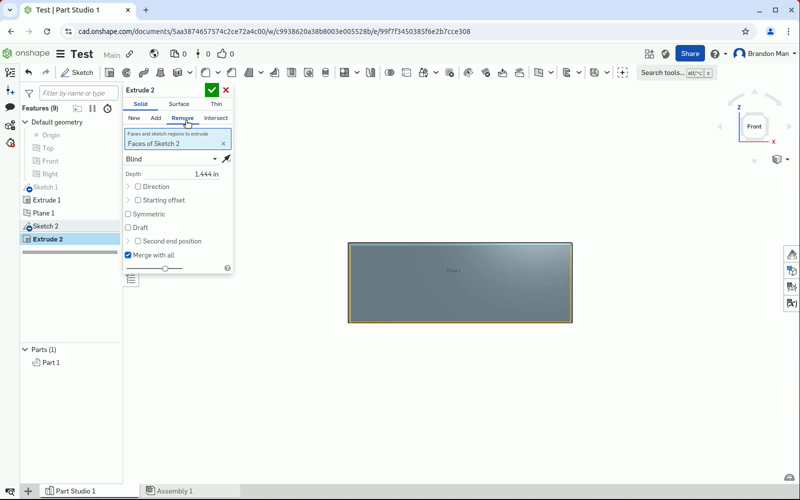
key(enter)
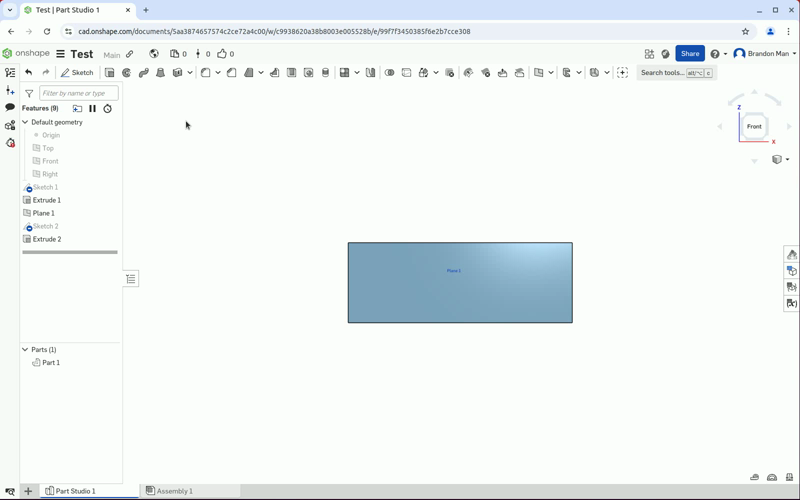
key(shift+h)
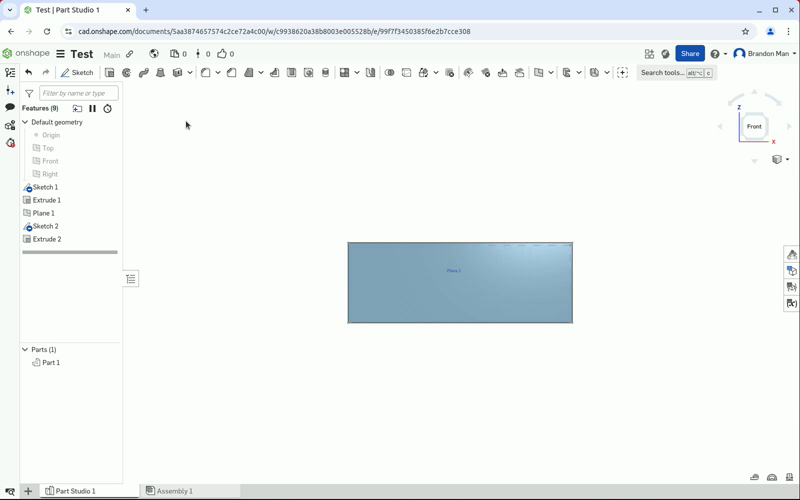
key(shift+h)
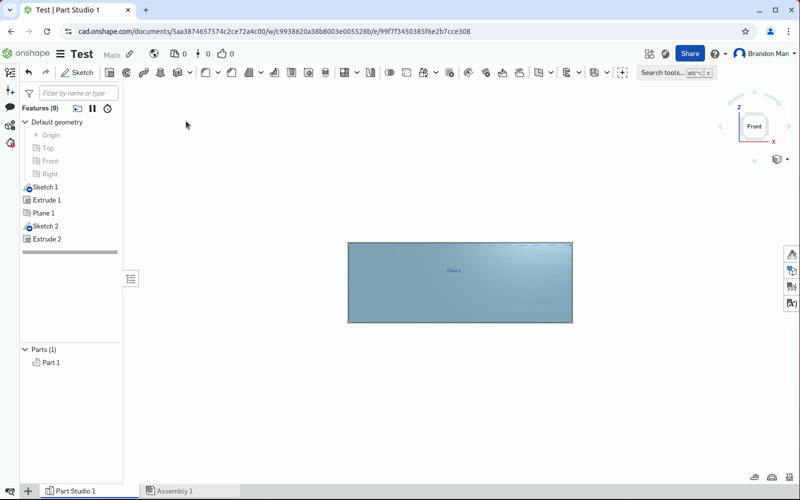
key(shift+7)
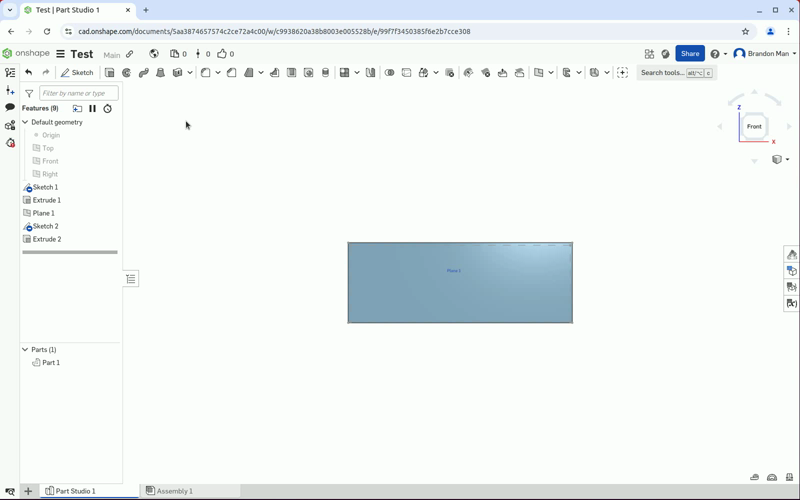
key(left, 2)
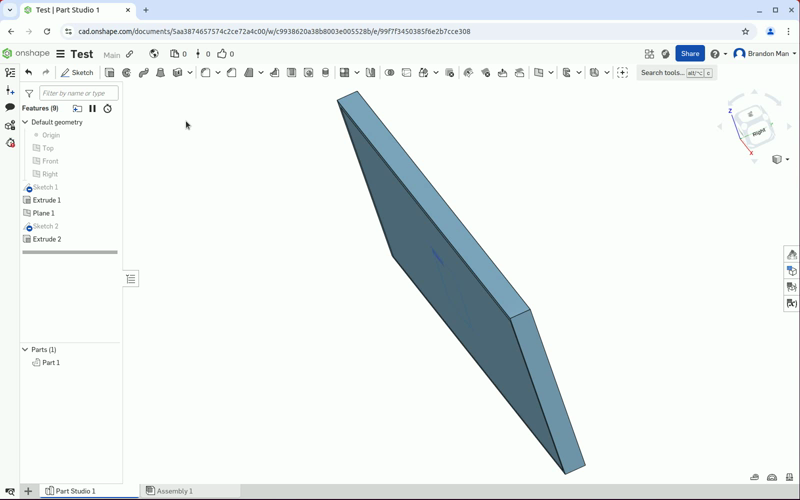
key(down, 2)
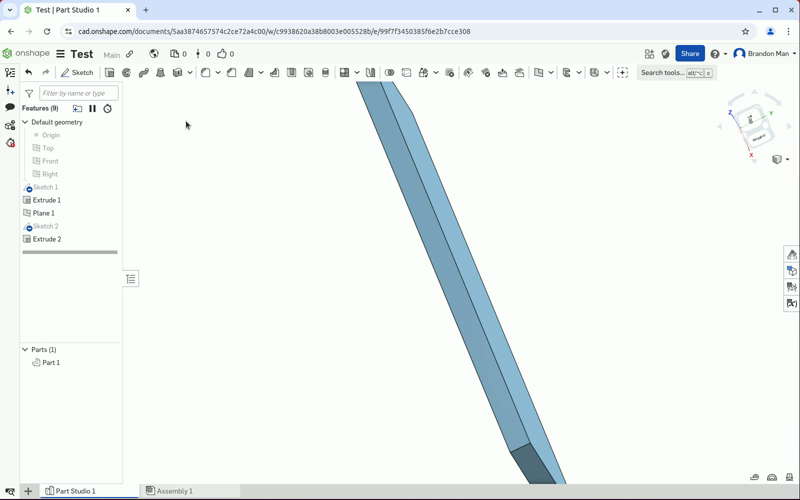
key(up, 2)
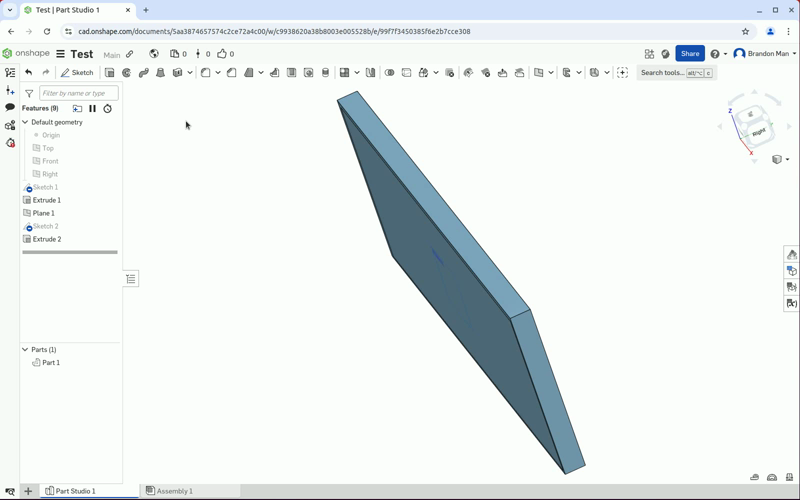
key(right, 2)
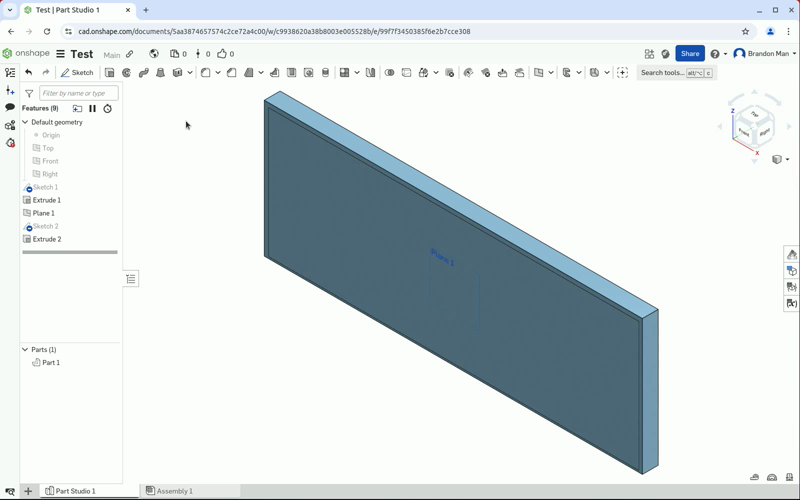
mouse_move(73, 189)
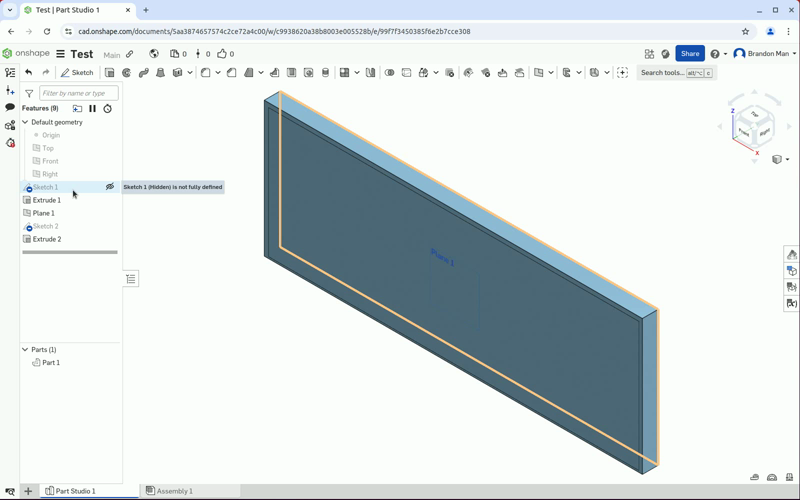
click(73, 189)